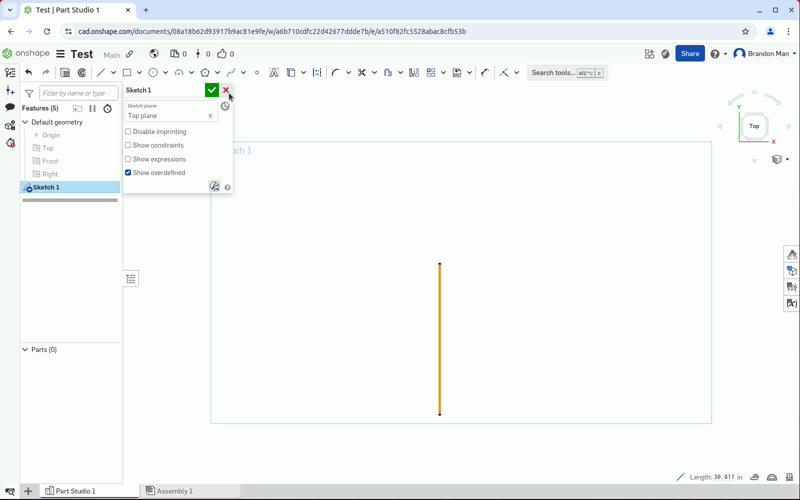
key(shift+h)
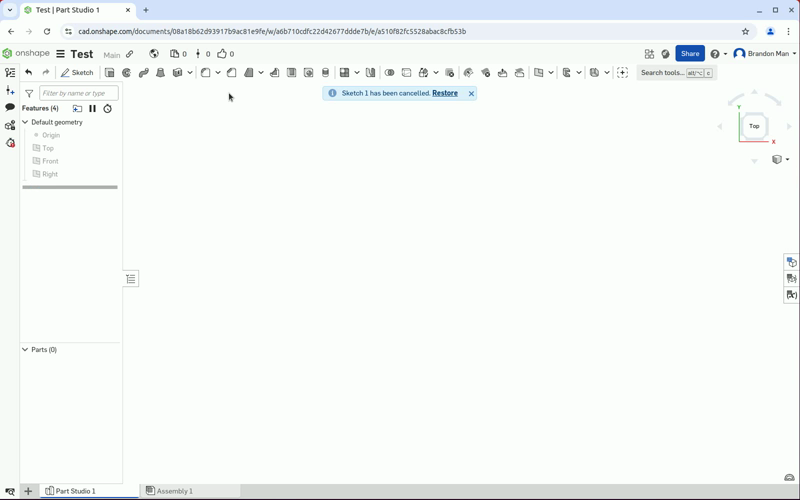
mouse_move(73, 352)
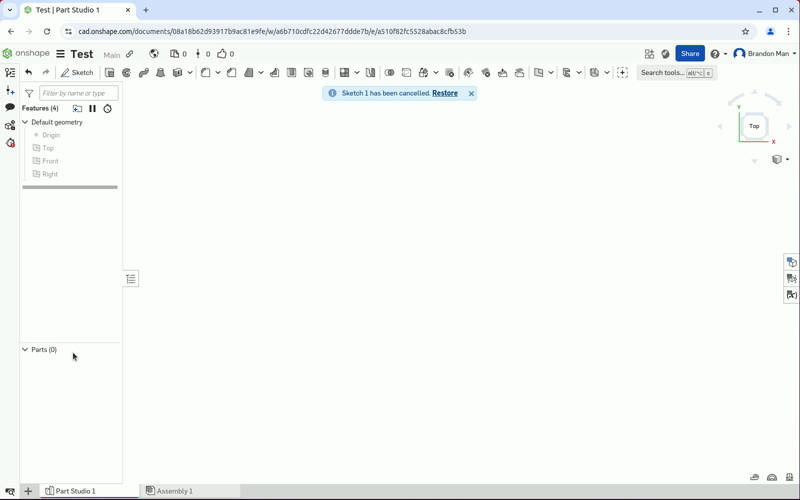
key(y)
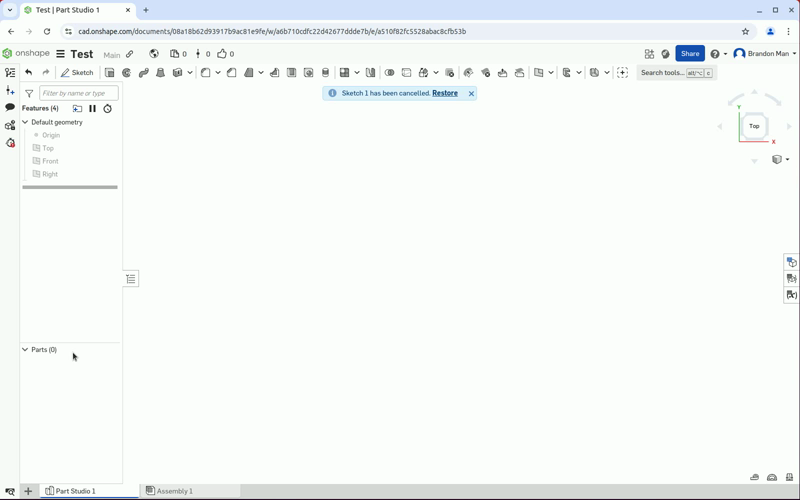
key(shift+p)
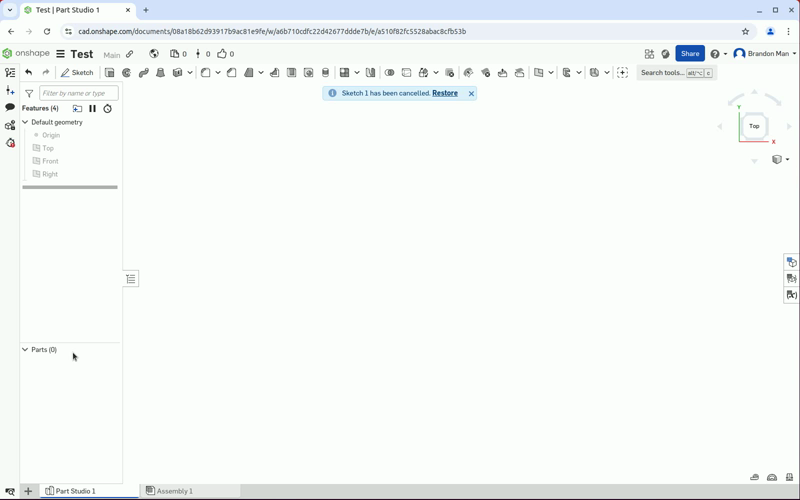
key(space)
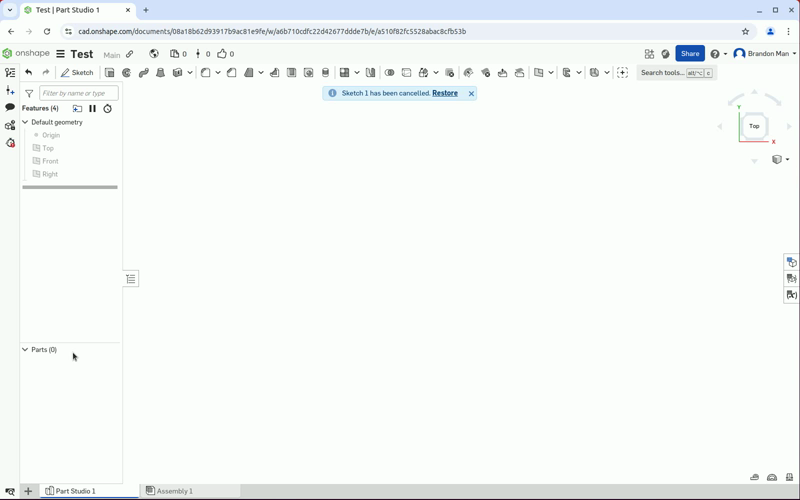
key_down(shift)
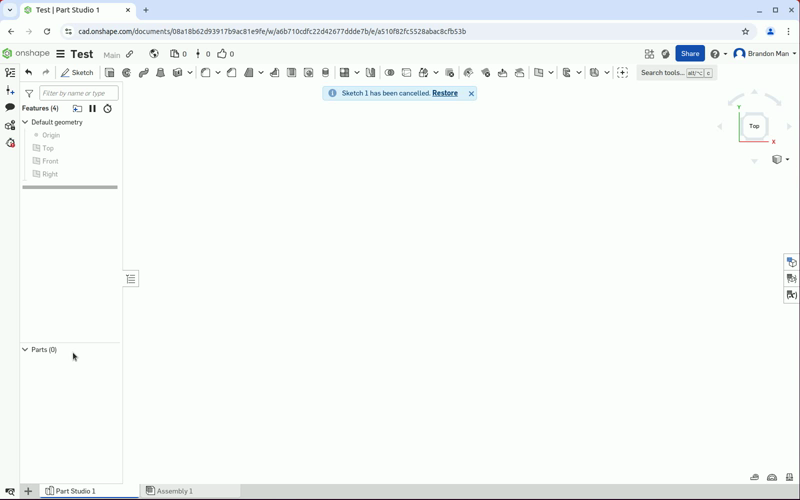
key(up)
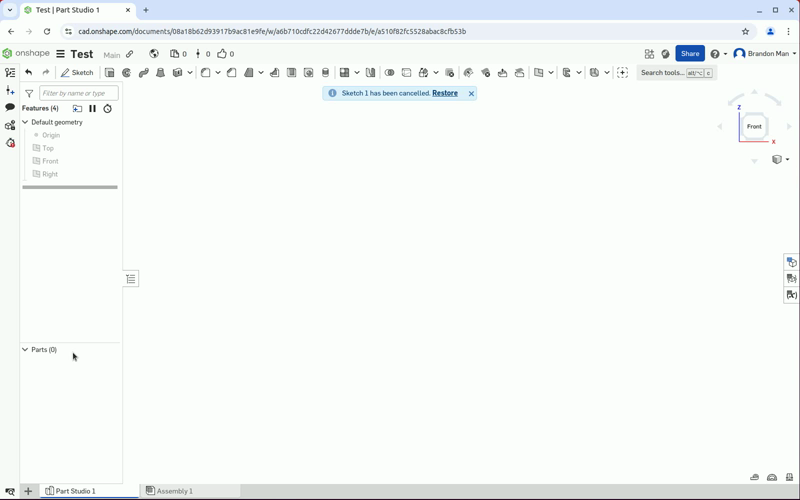
key_up(shift)
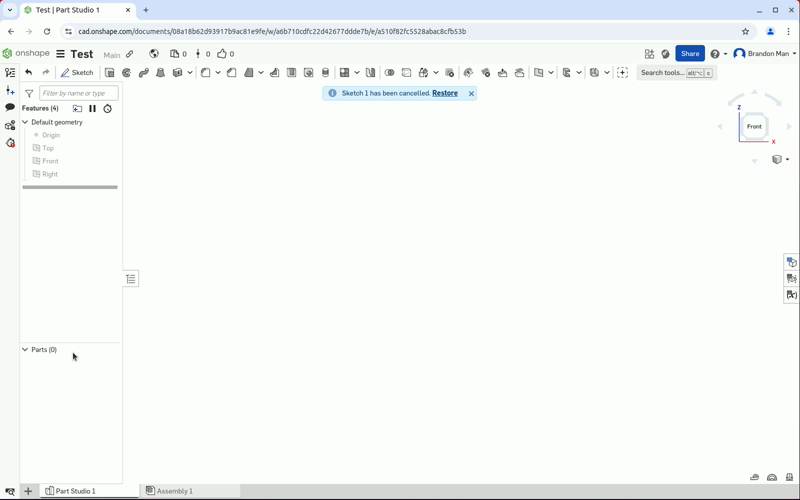
mouse_move(73, 352)
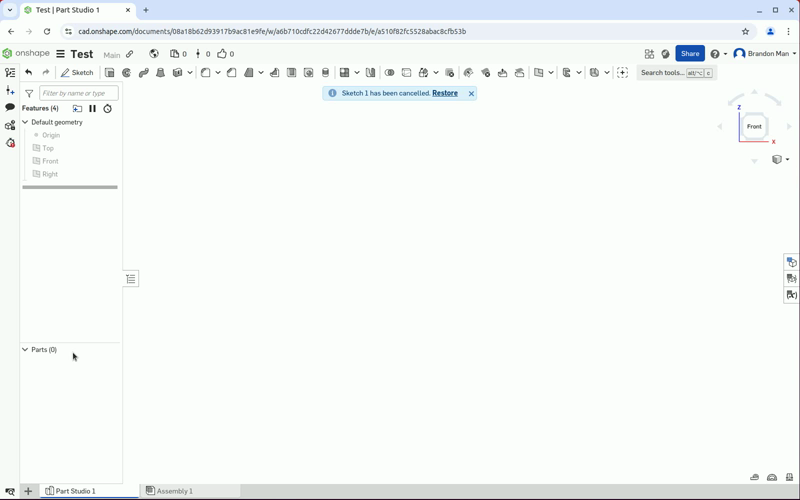
key(shift+y)
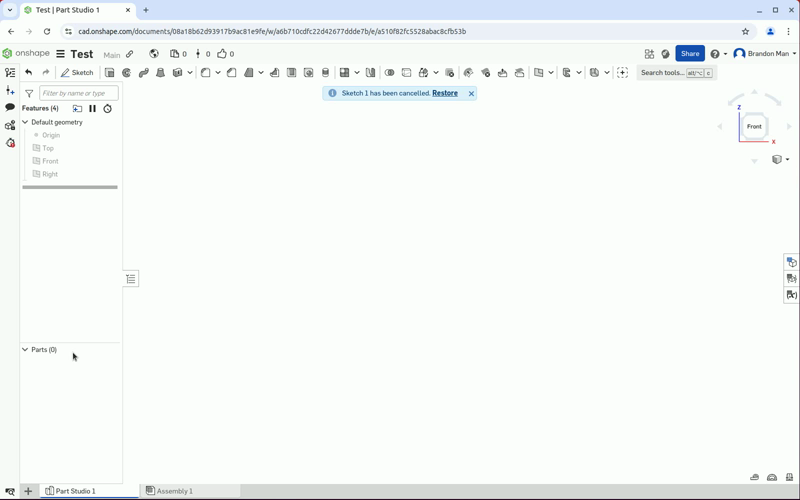
key(shift+s)
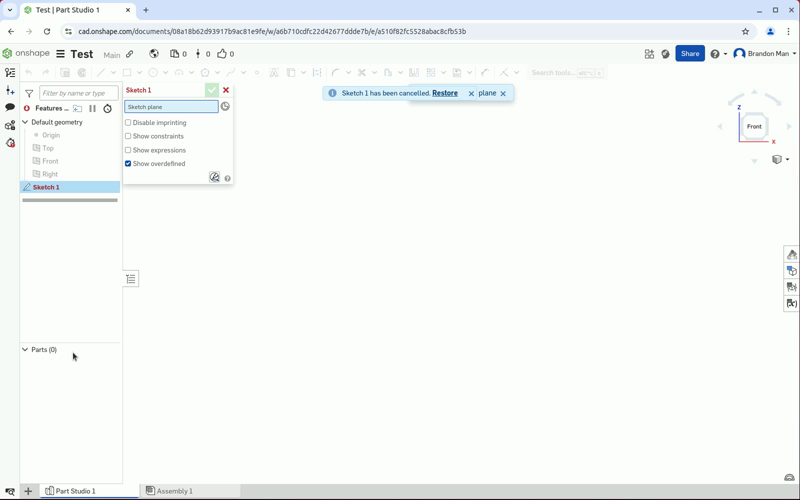
mouse_move(73, 163)
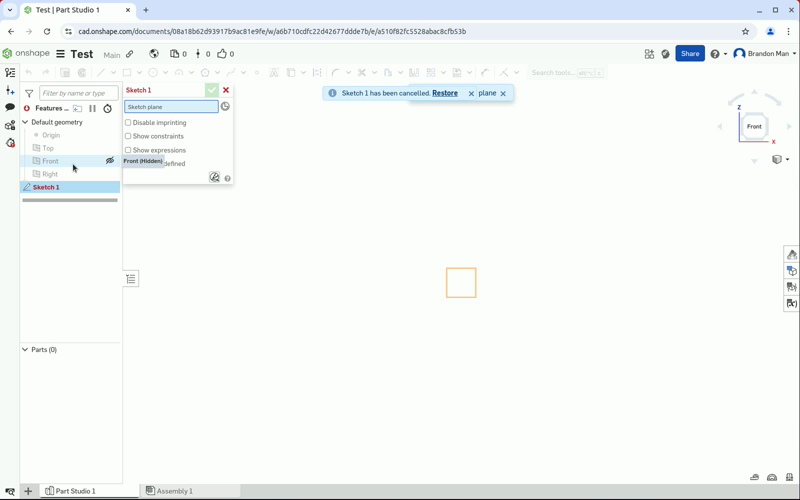
click(73, 163)
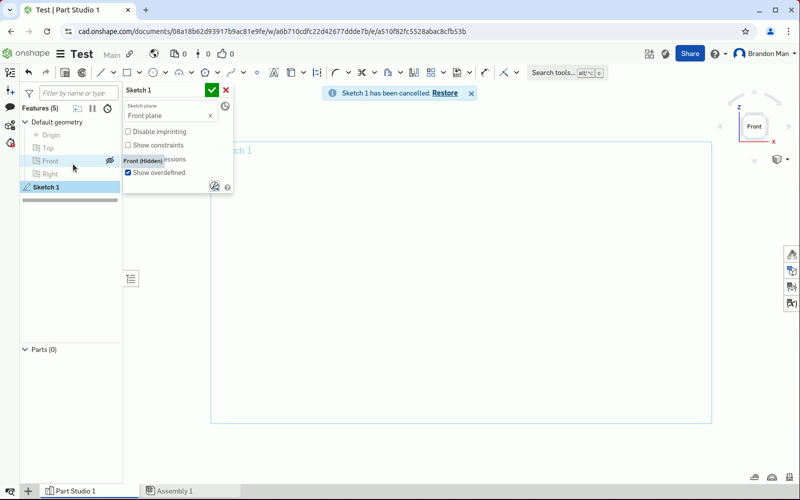
mouse_move(73, 352)
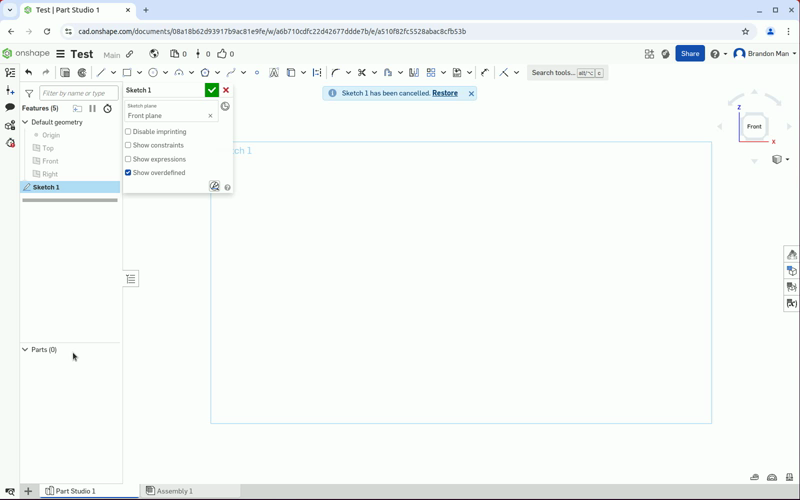
key(y)
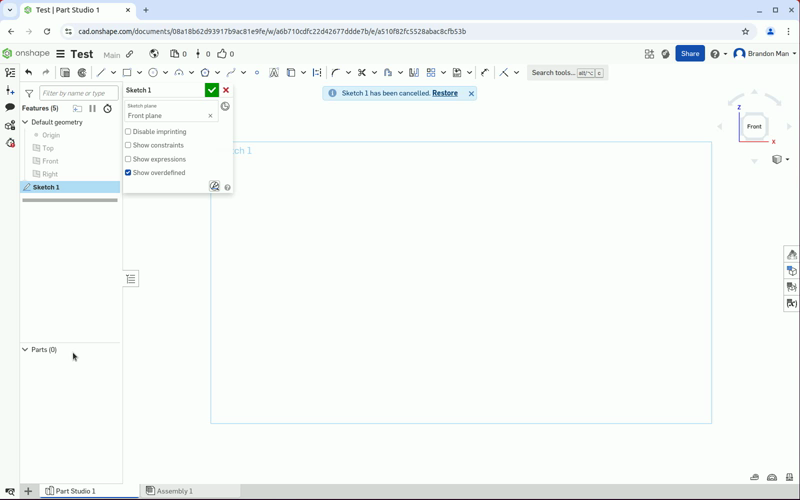
key(c)
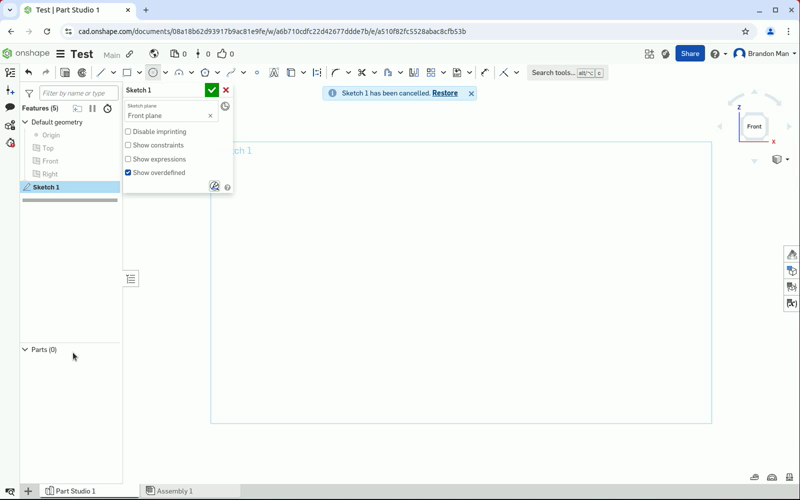
key_down(shift)
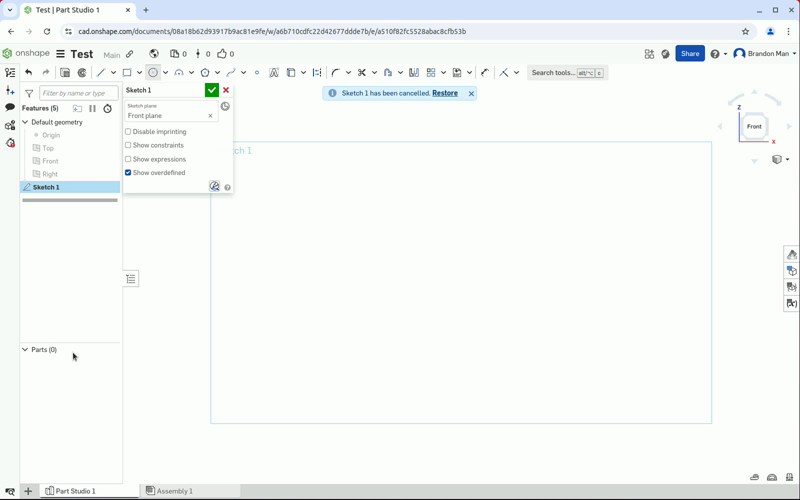
mouse_move(461, 282)
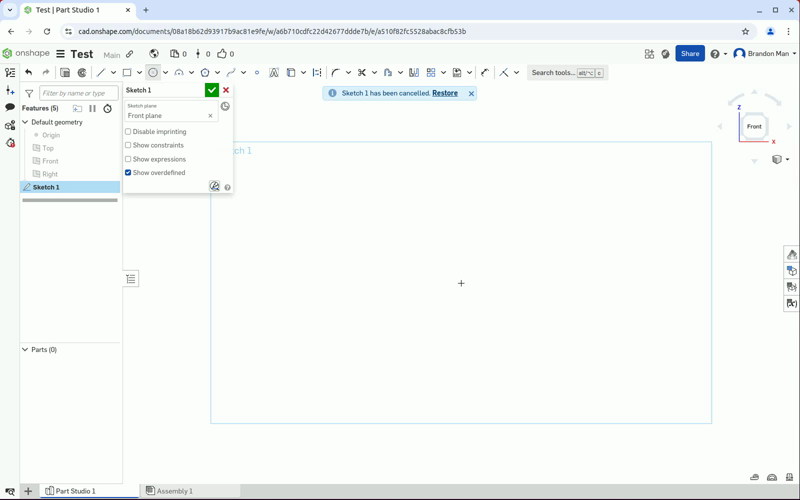
click(461, 282)
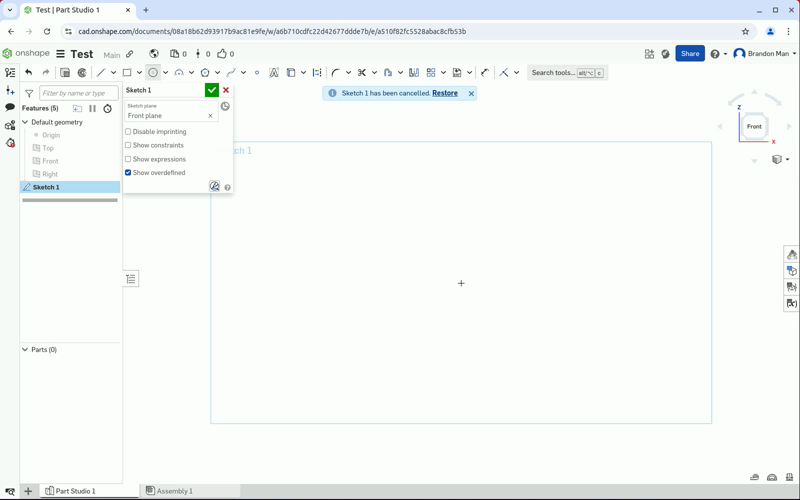
key_up(shift)
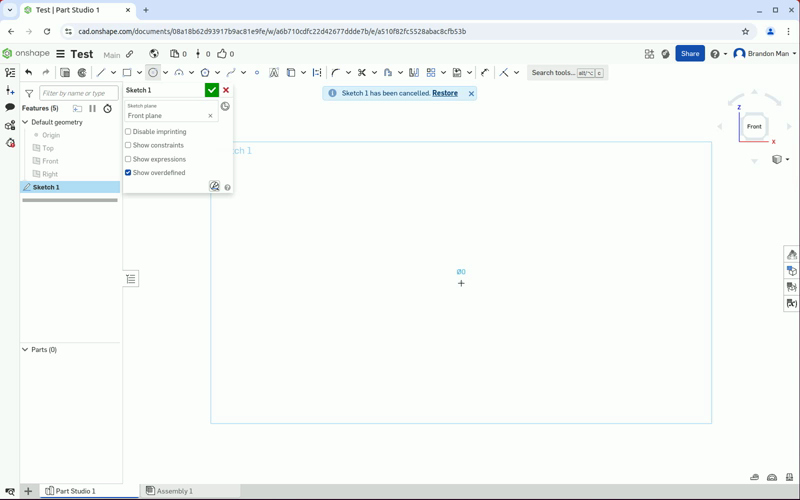
mouse_move(466, 282)
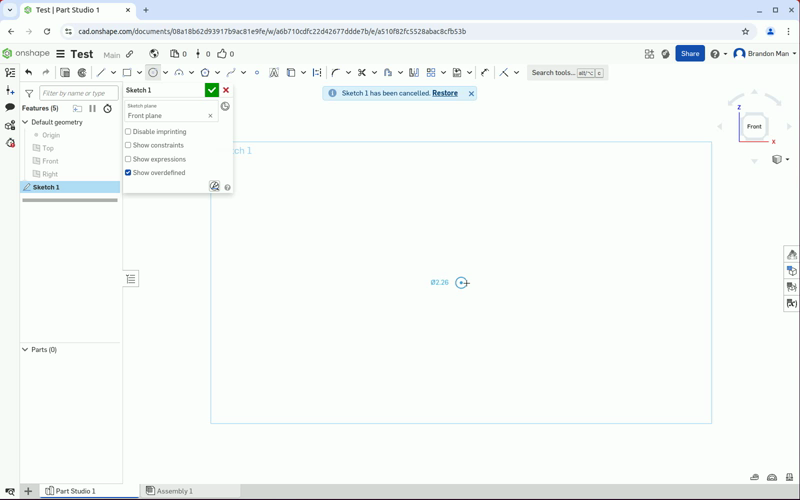
click(466, 282)
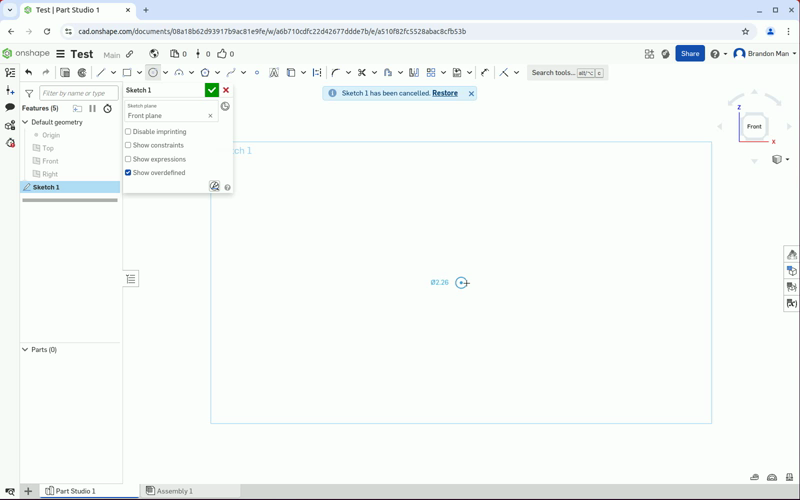
key(esc)
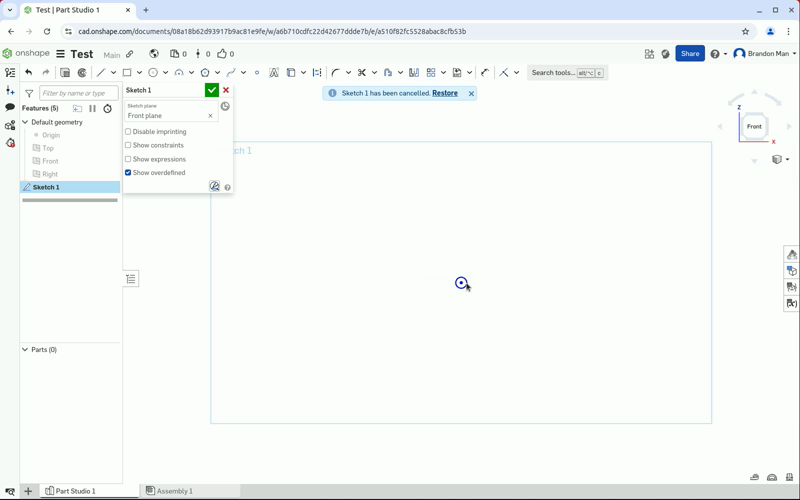
mouse_move(461, 283)
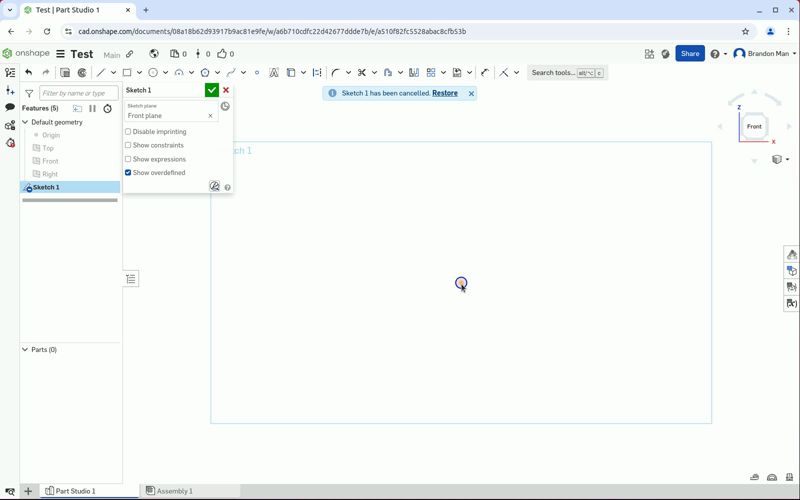
scroll(6)
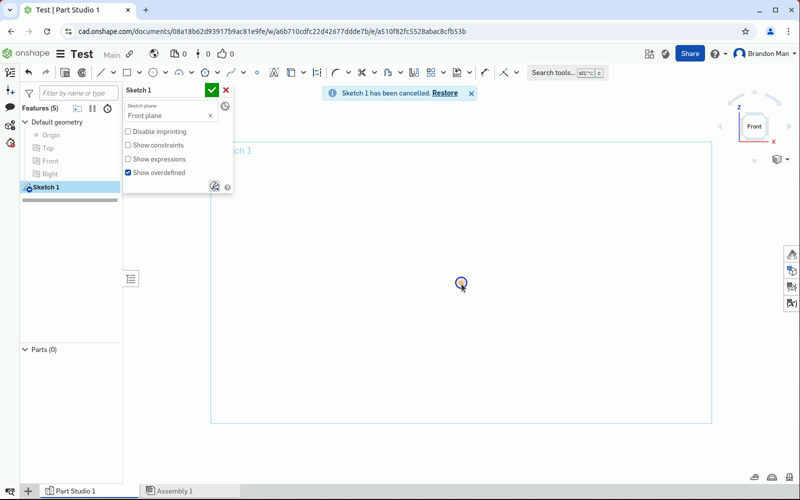
scroll(6)
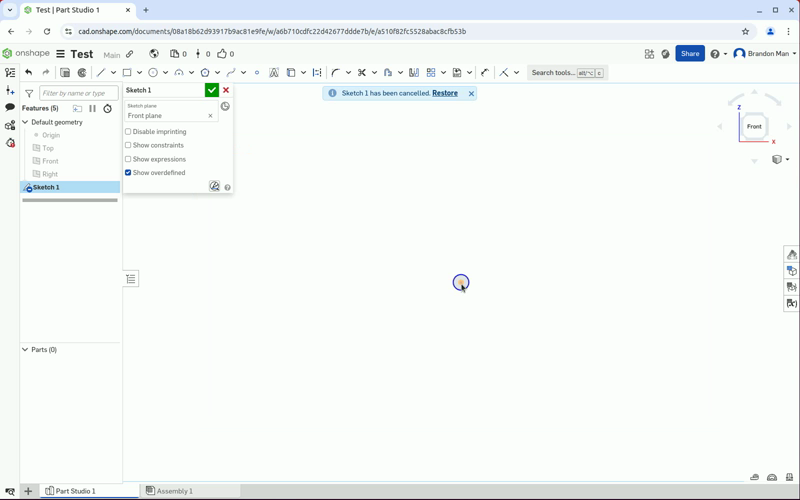
scroll(6)
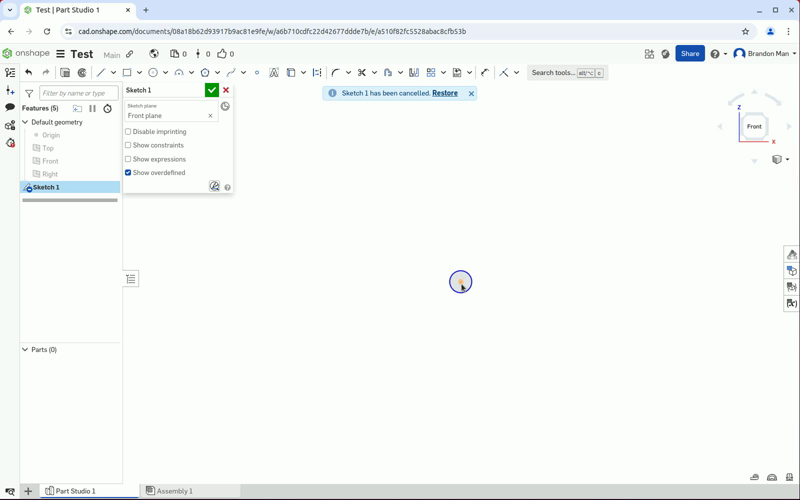
scroll(6)
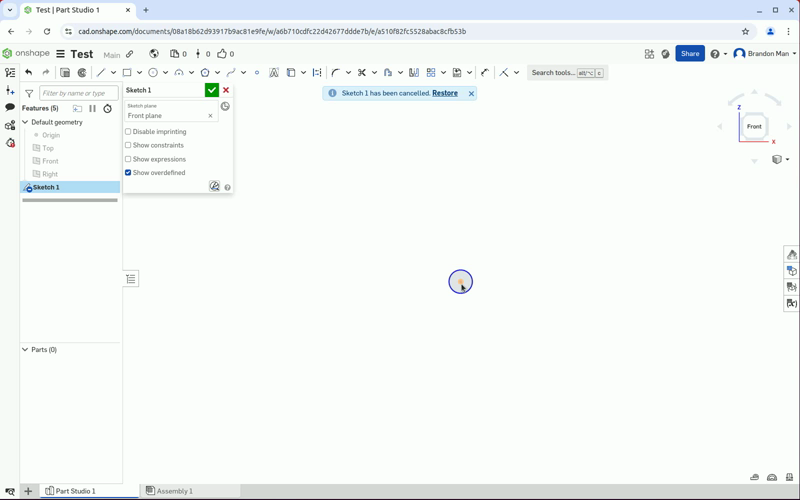
scroll(6)
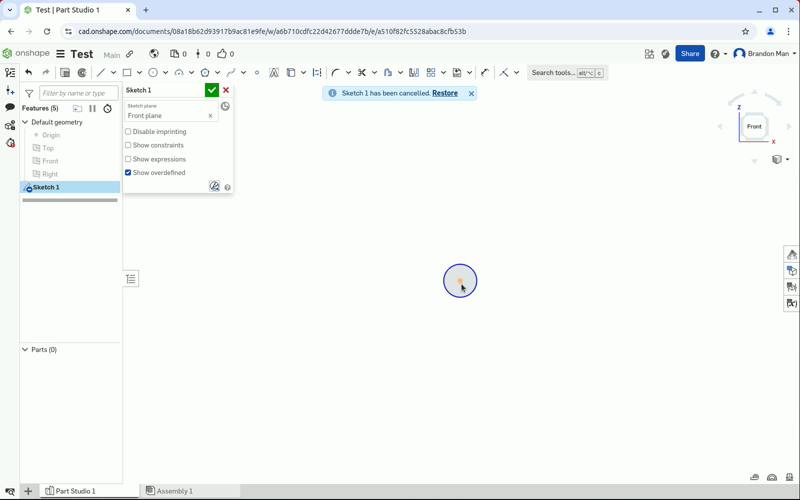
scroll(6)
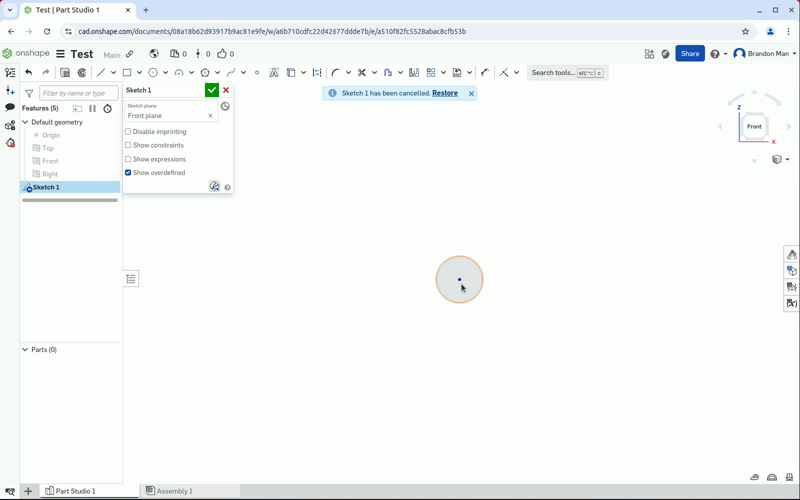
scroll(6)
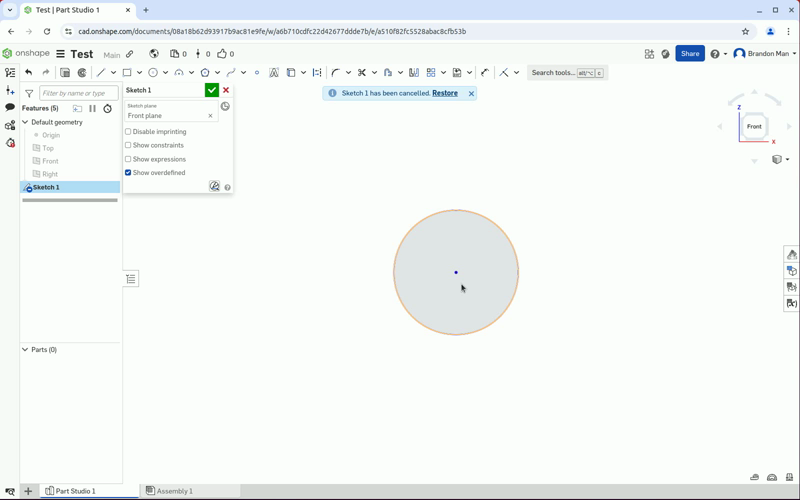
click(461, 283)
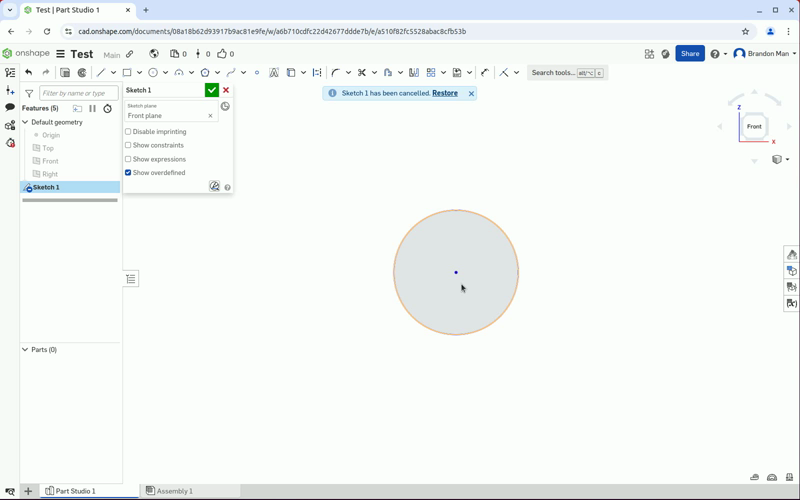
scroll(-6)
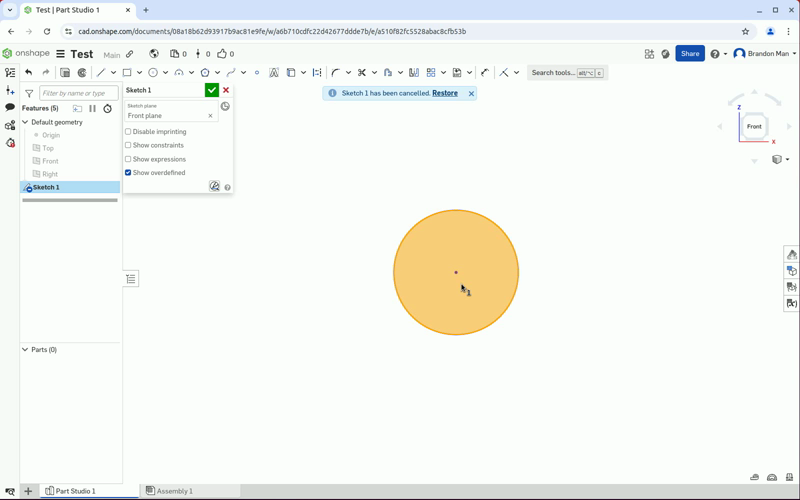
scroll(-6)
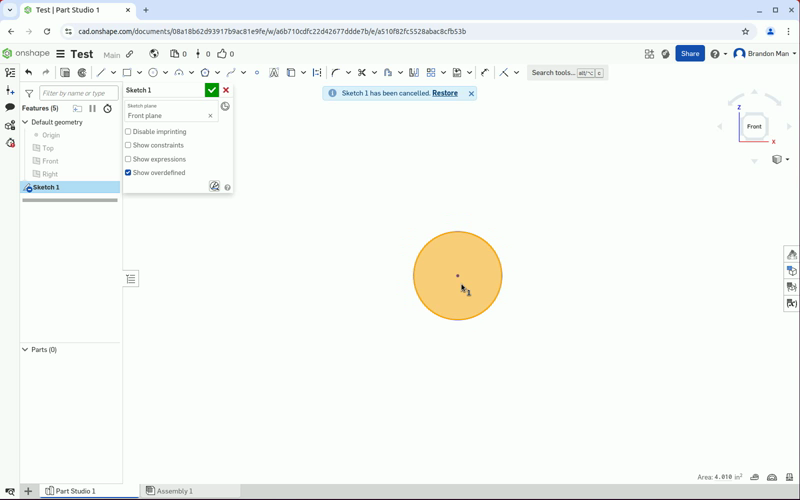
scroll(-6)
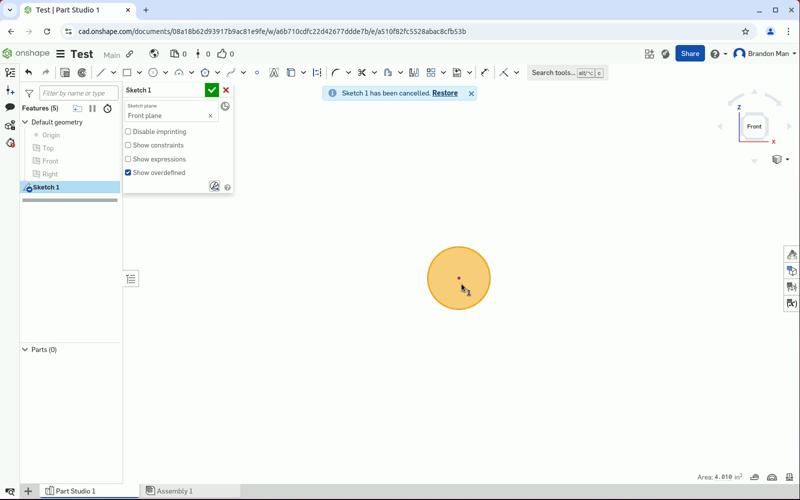
scroll(-6)
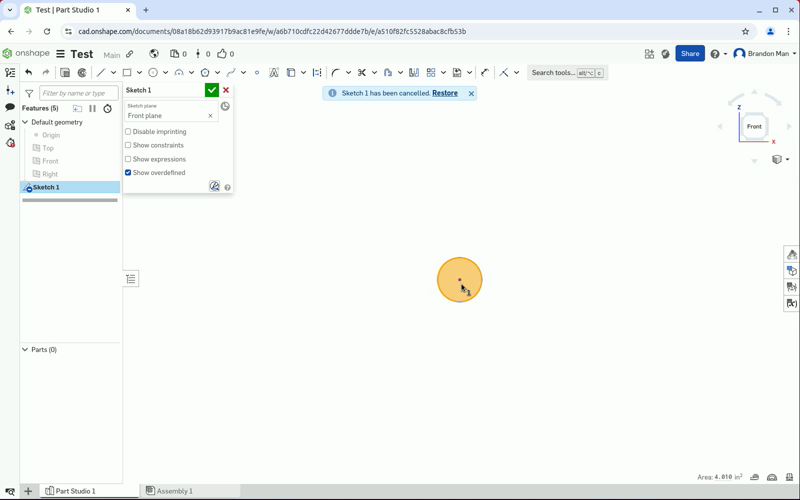
scroll(-6)
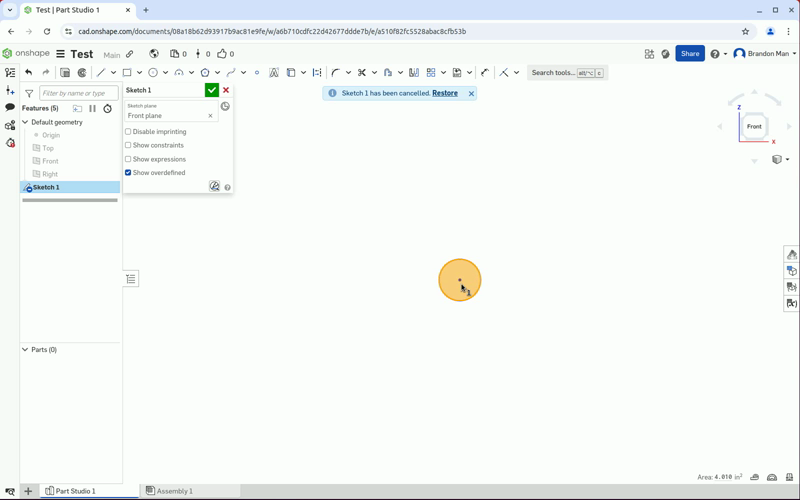
scroll(-6)
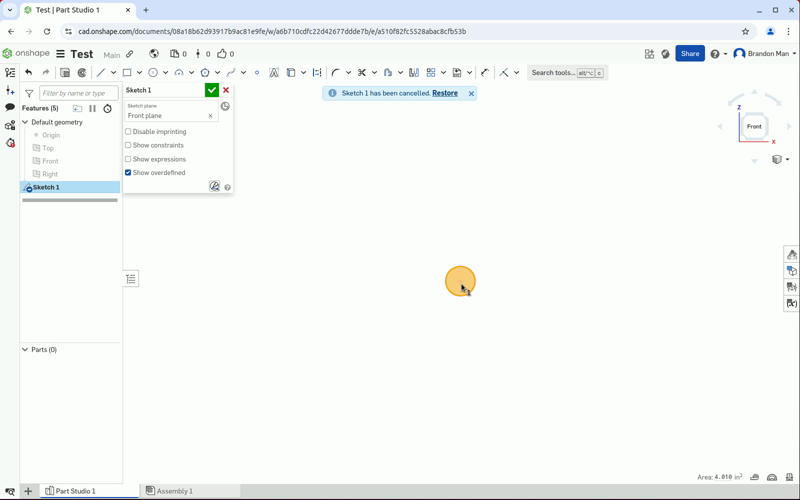
scroll(-6)
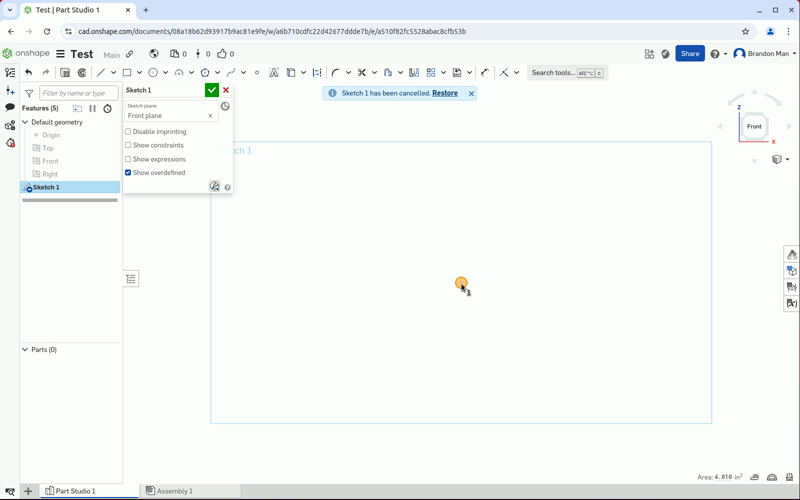
mouse_move(73, 352)
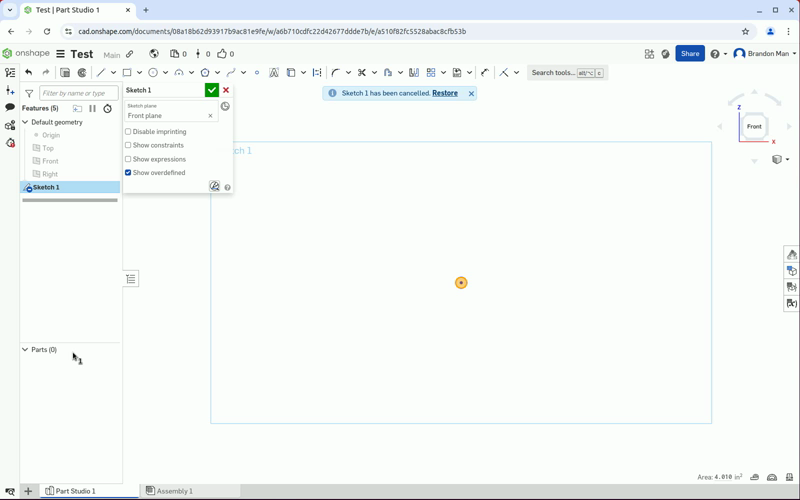
key(shift+y)
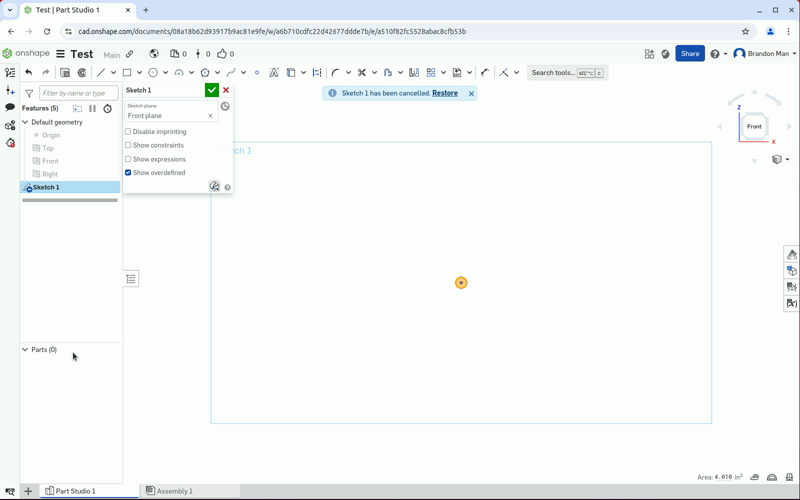
key(shift+e)
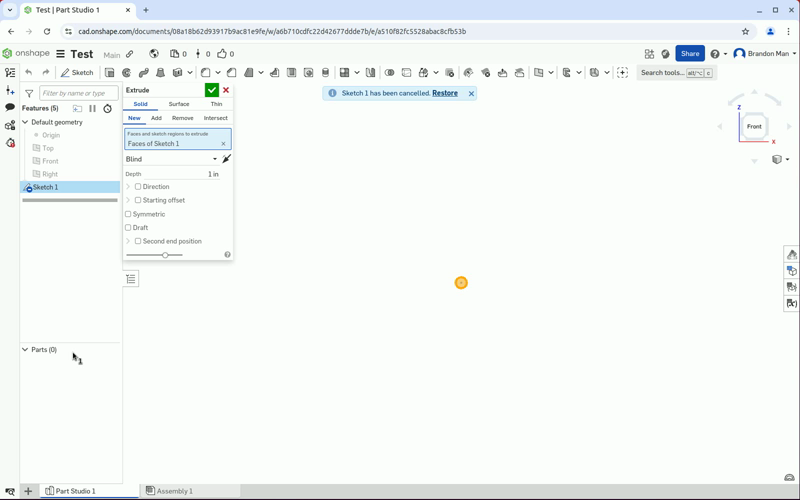
mouse_move(143, 106)
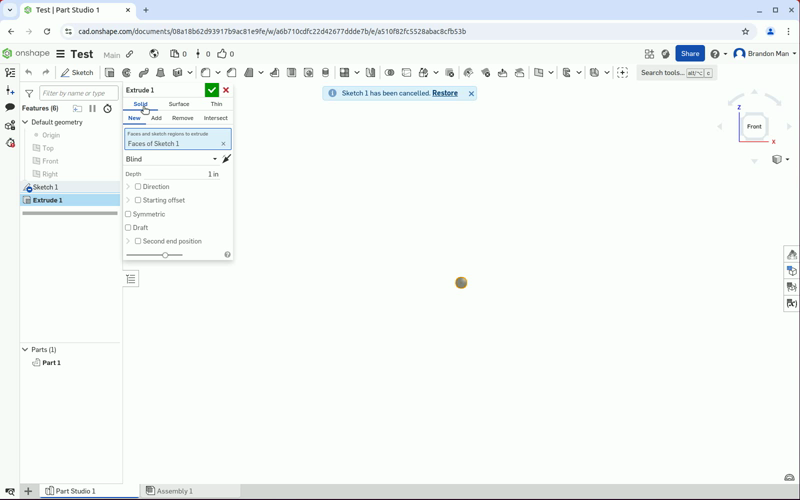
click(143, 106)
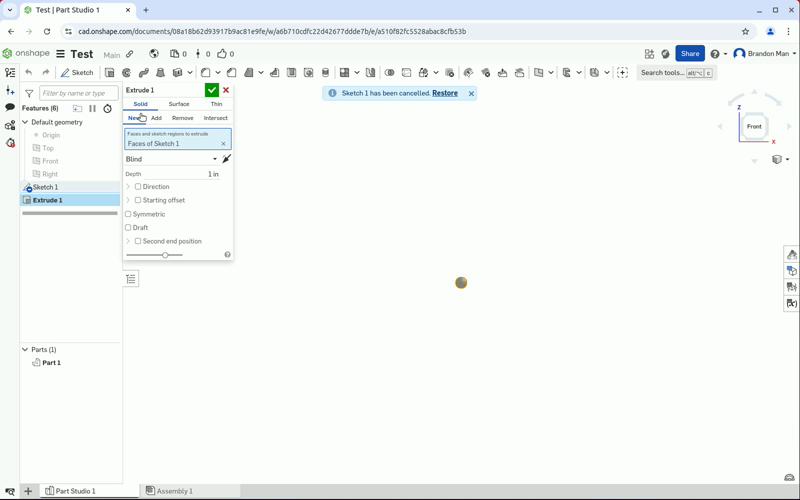
mouse_move(137, 120)
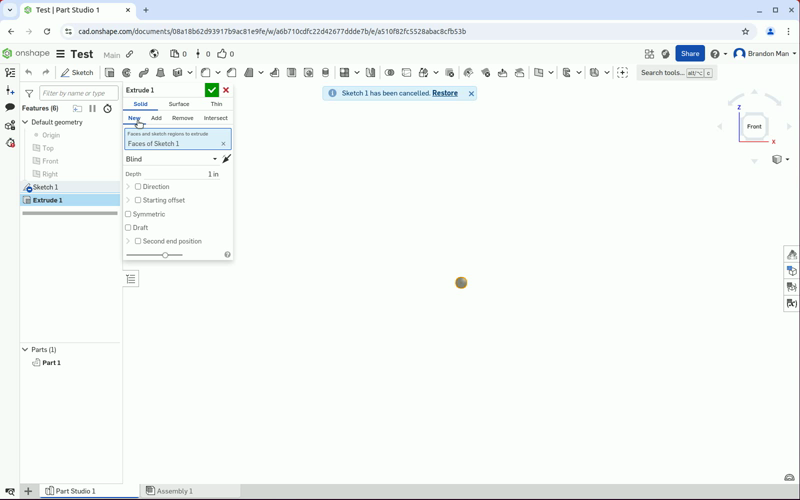
click(137, 120)
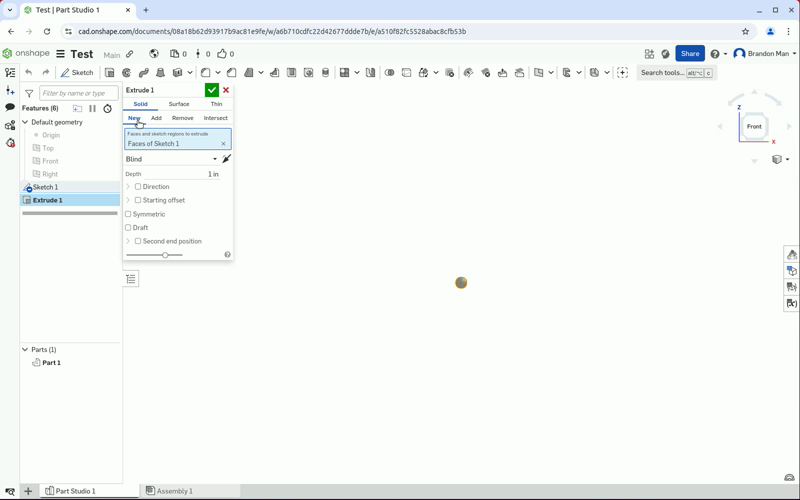
key(tab, 4)
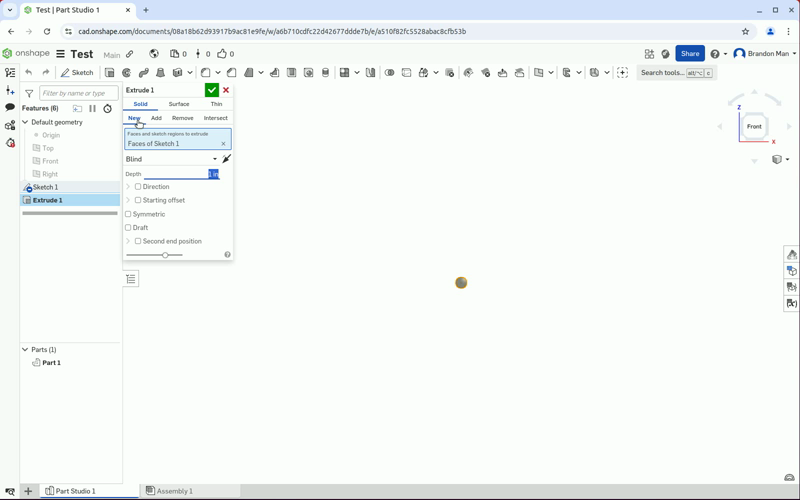
text(23.108)
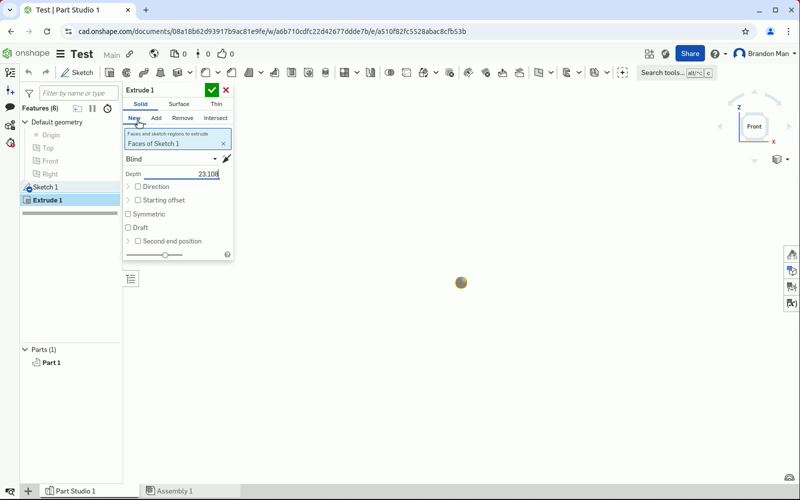
key(enter)
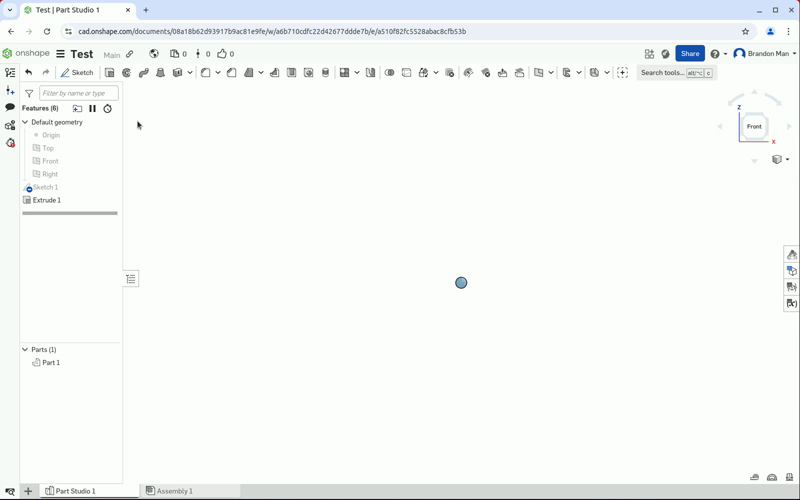
key(shift+h)
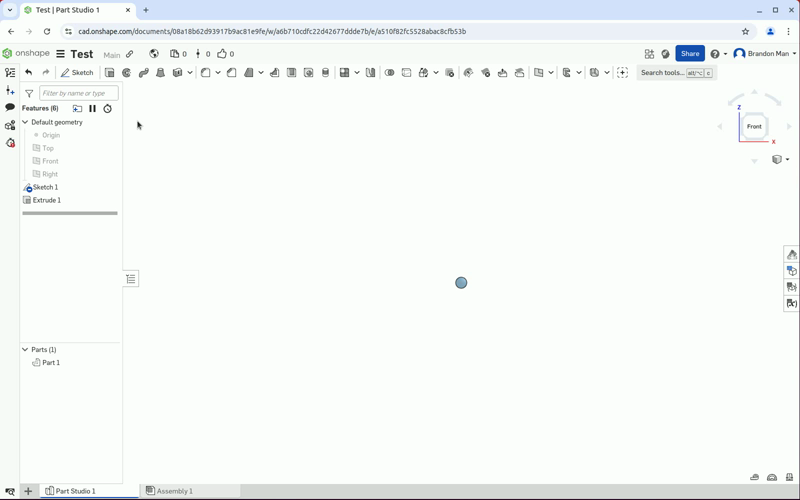
key(shift+h)
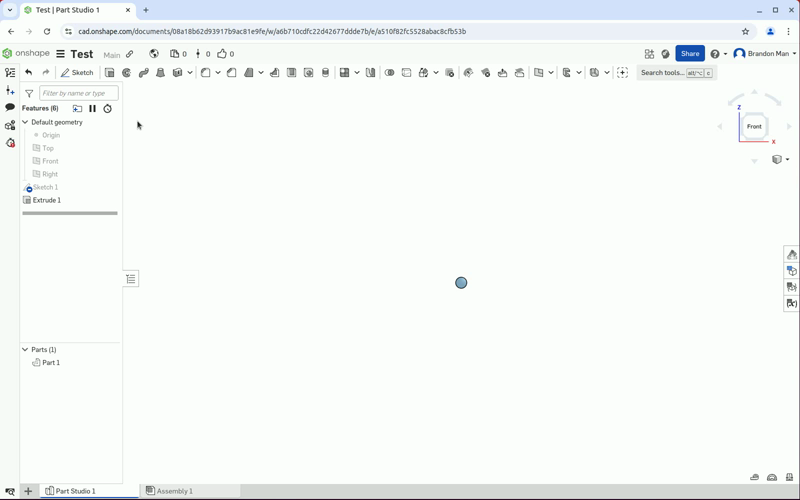
mouse_move(73, 189)
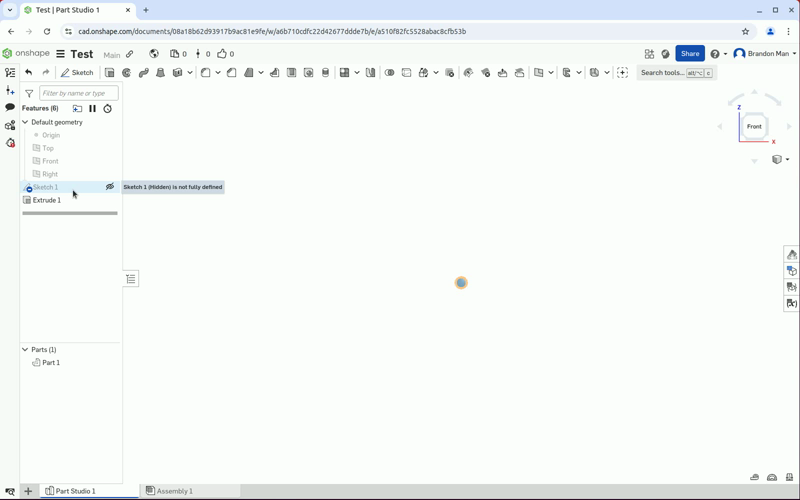
click(73, 189)
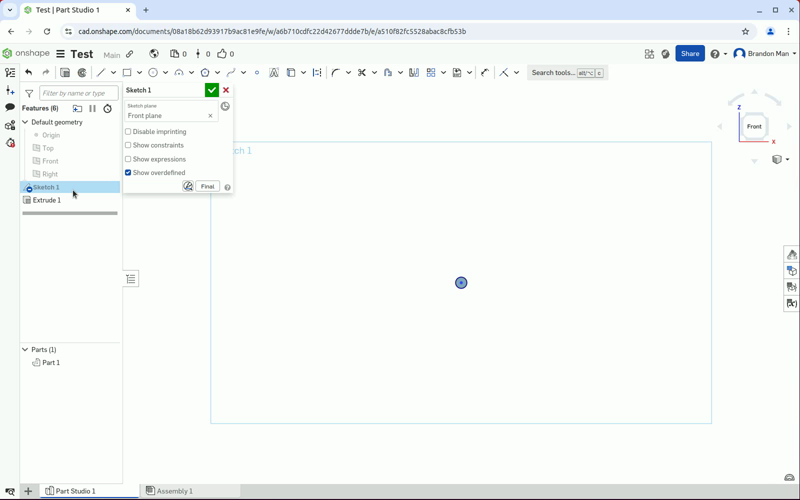
mouse_move(229, 92)
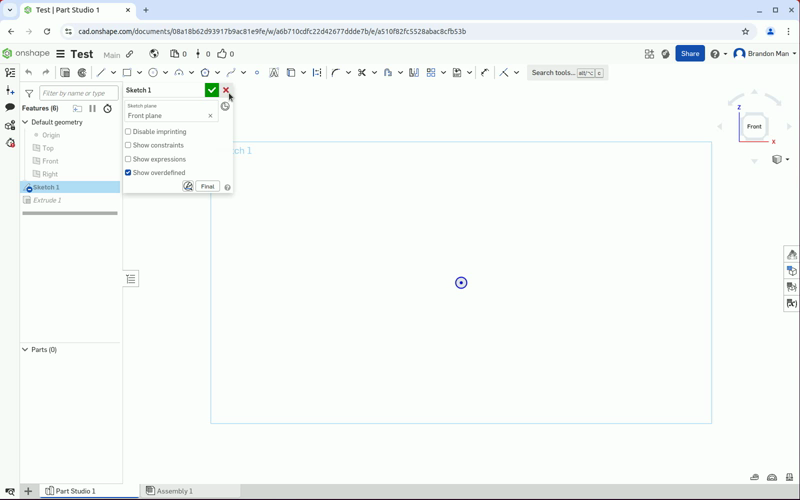
click(229, 92)
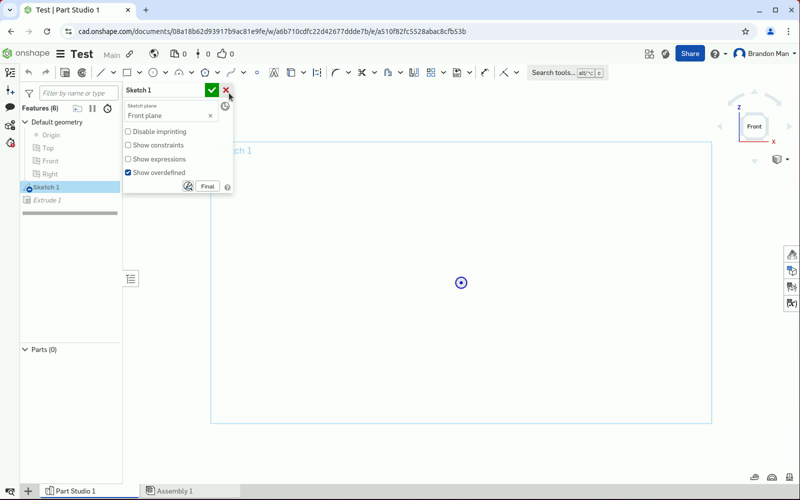
key(shift+s)
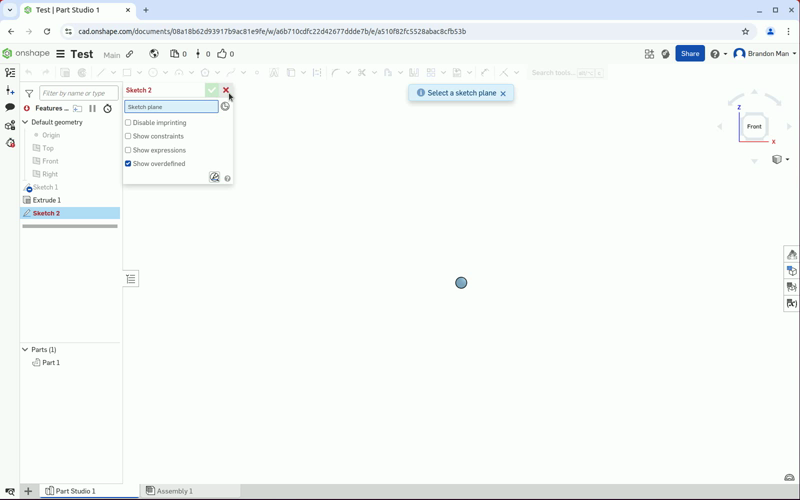
mouse_move(73, 163)
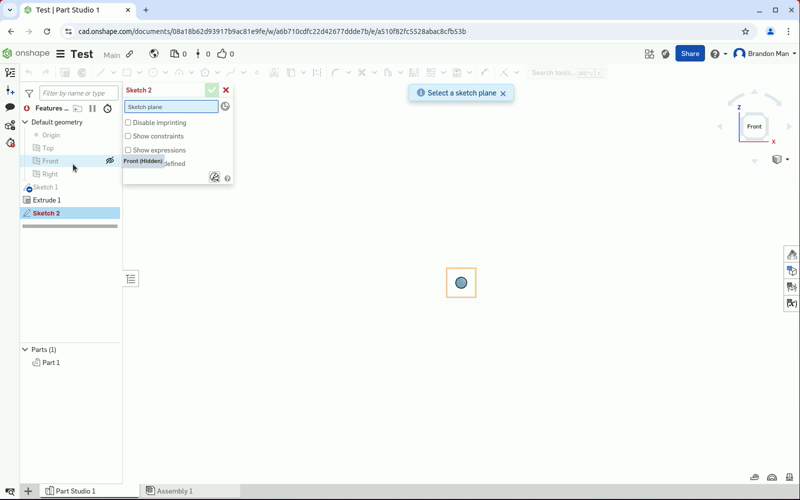
click(73, 163)
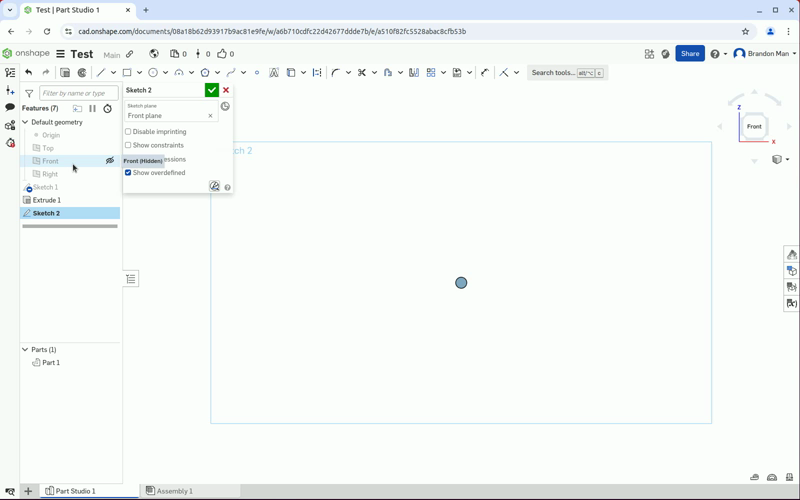
mouse_move(73, 352)
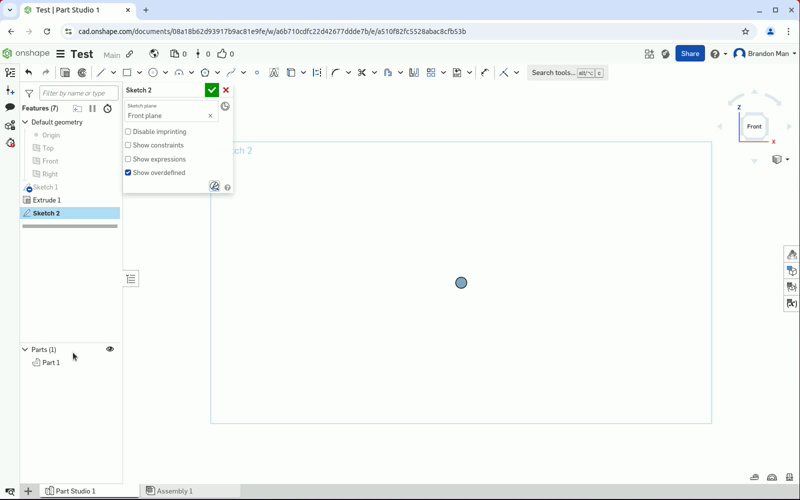
key(y)
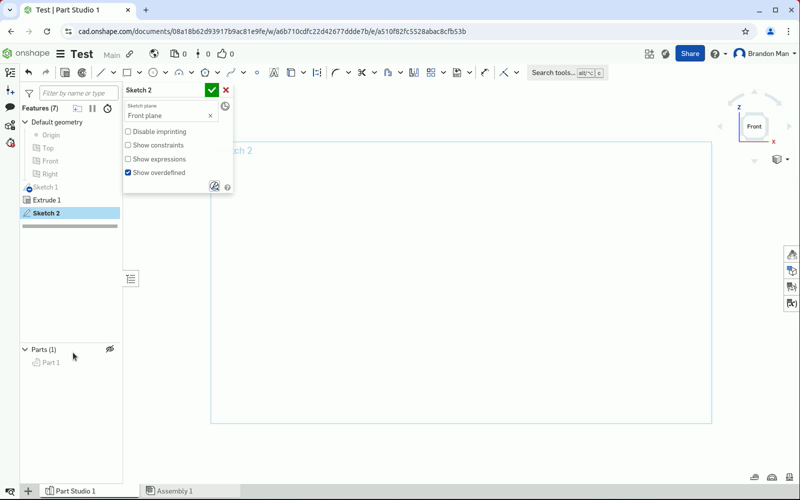
key(c)
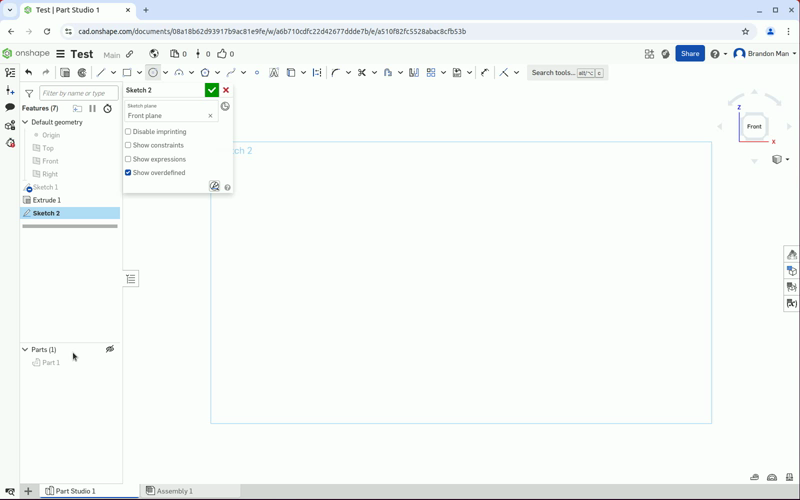
key_down(shift)
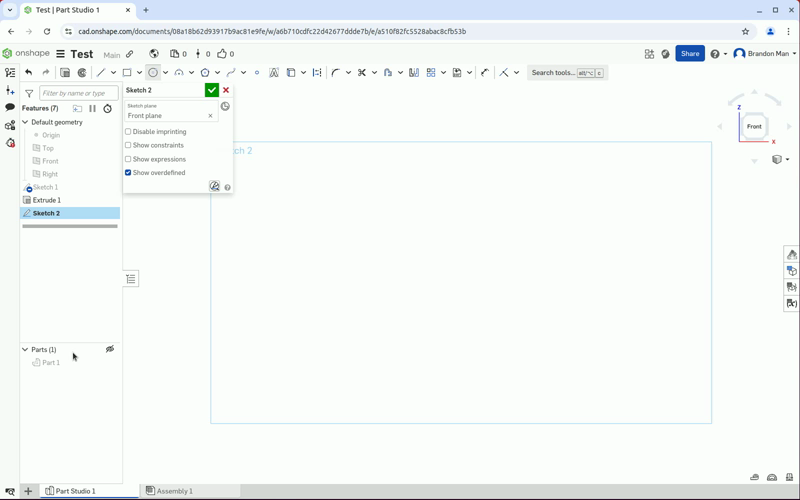
mouse_move(480, 282)
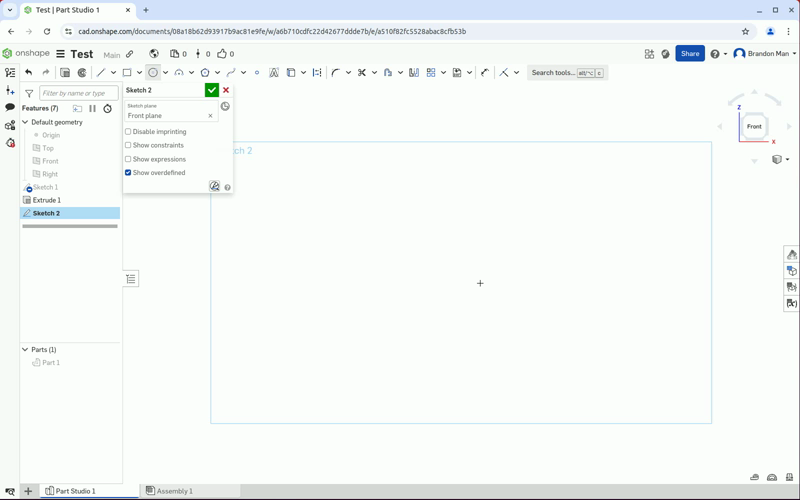
click(480, 282)
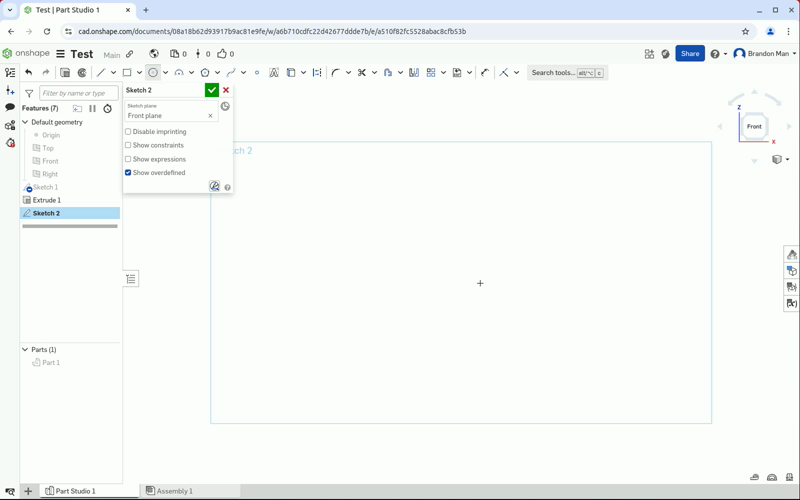
key_up(shift)
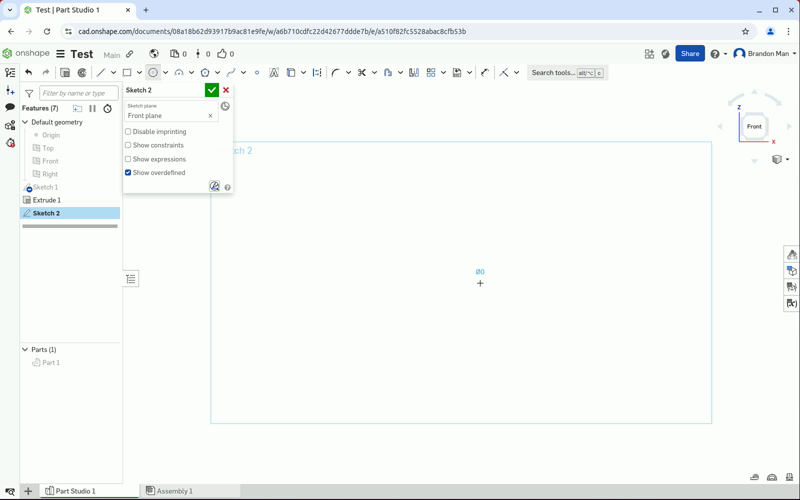
mouse_move(485, 282)
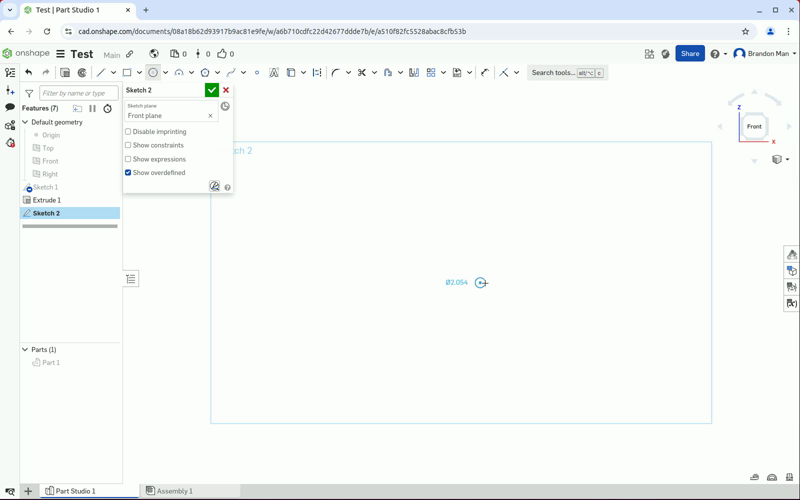
click(485, 282)
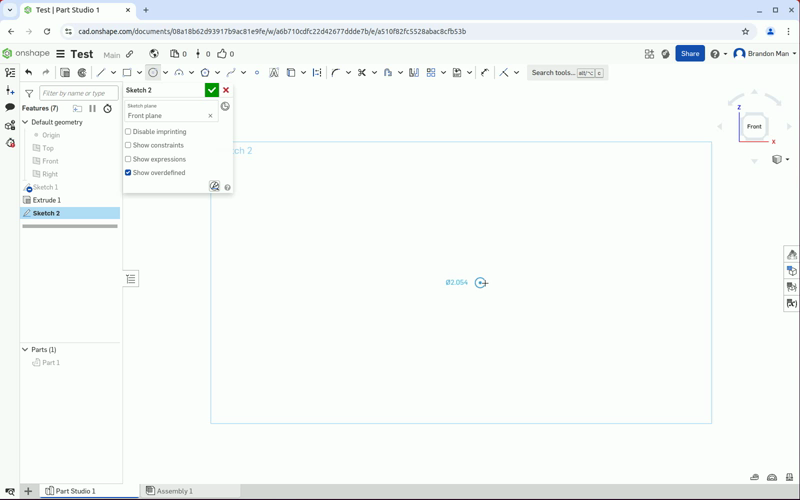
key(esc)
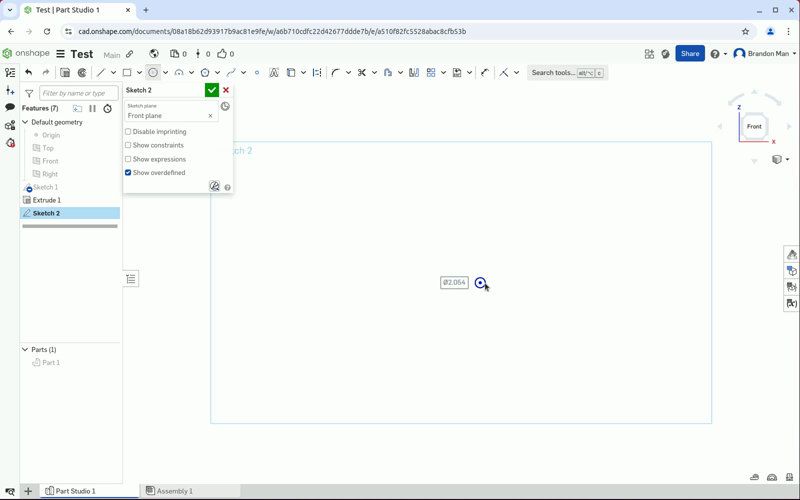
mouse_move(480, 287)
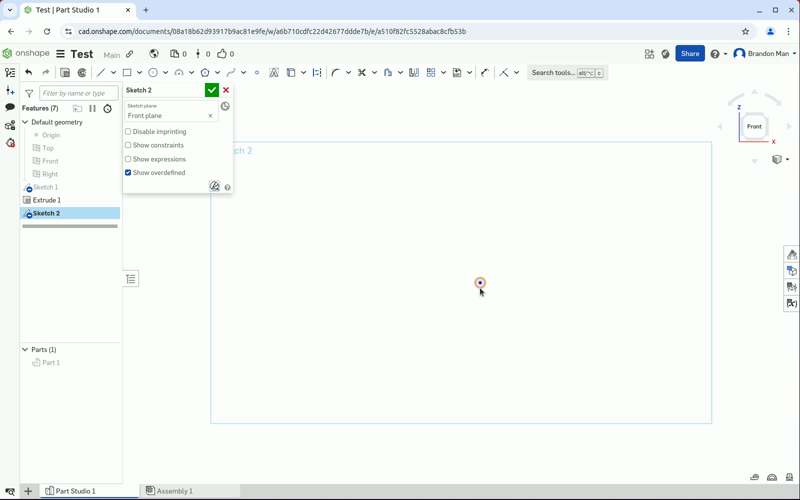
scroll(6)
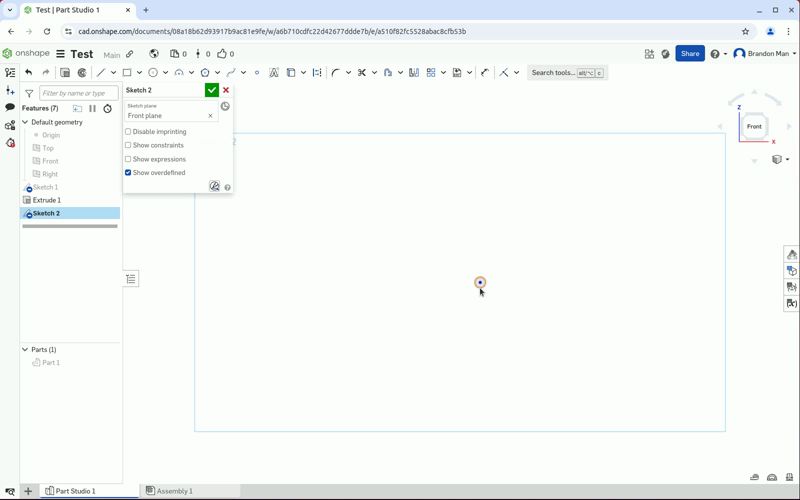
scroll(6)
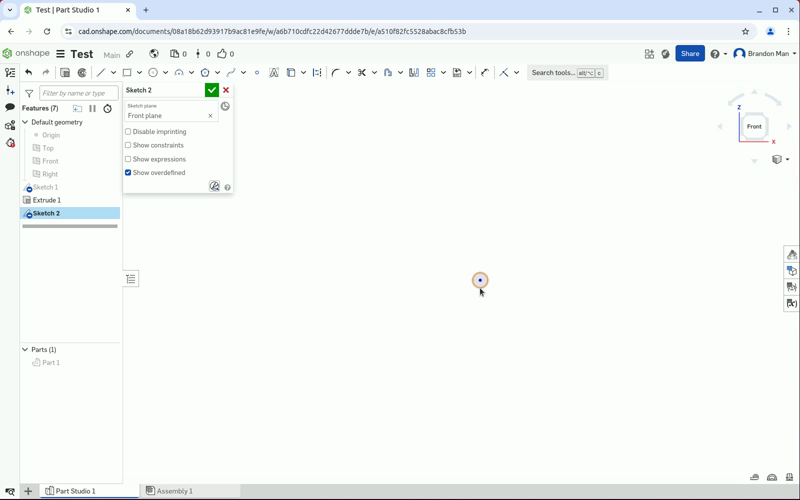
scroll(6)
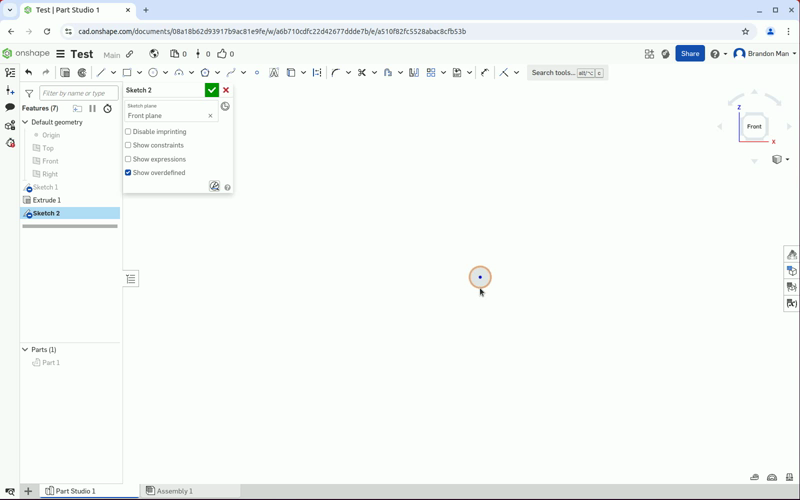
scroll(6)
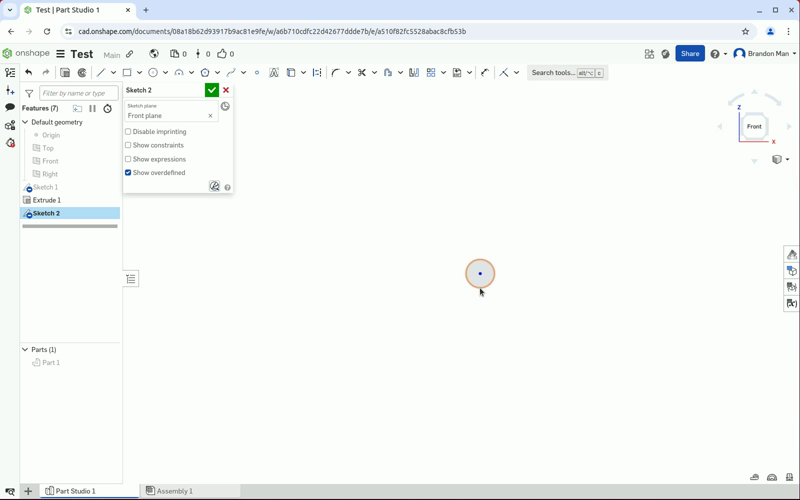
scroll(6)
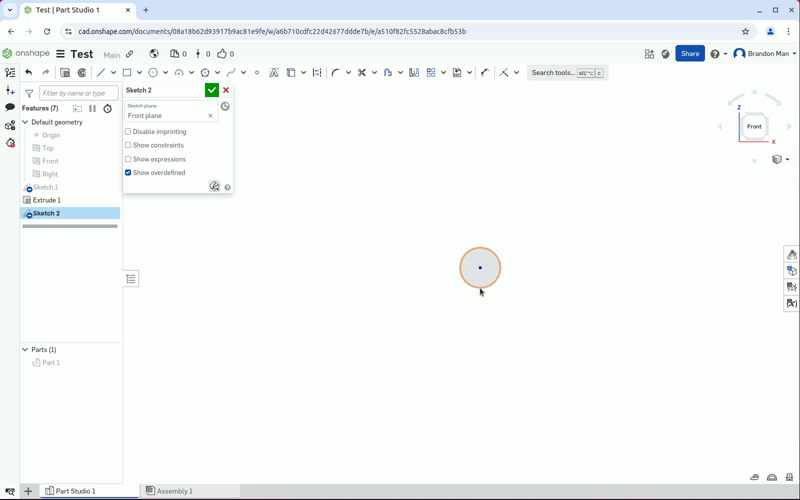
scroll(6)
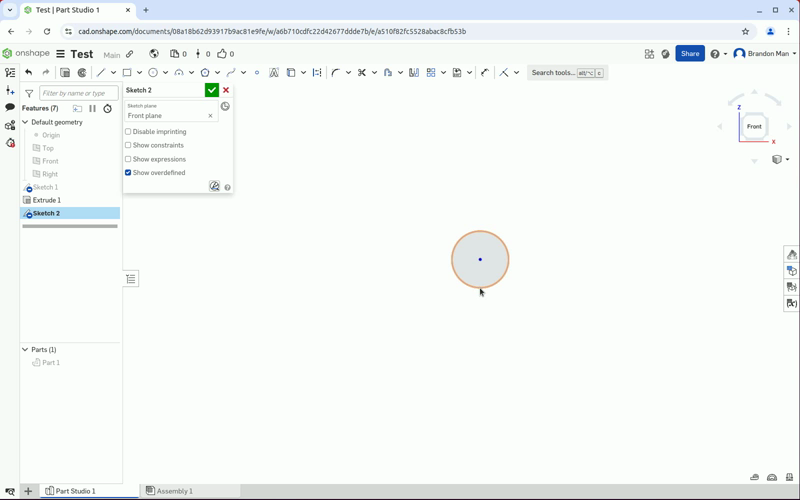
scroll(6)
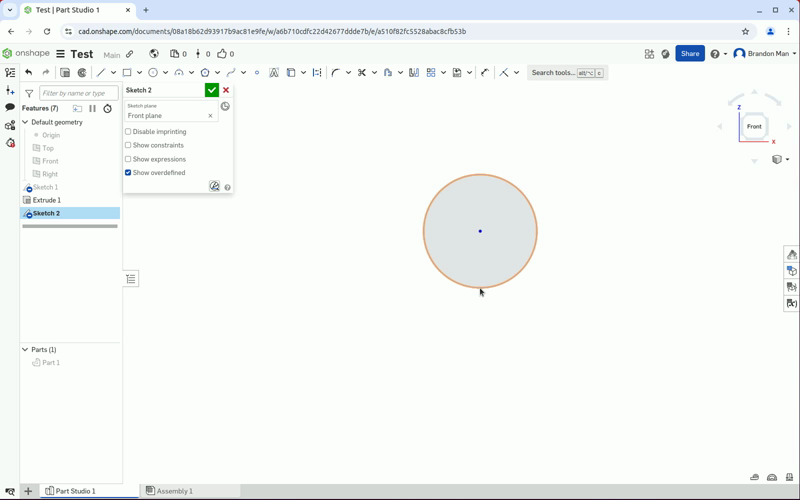
click(480, 287)
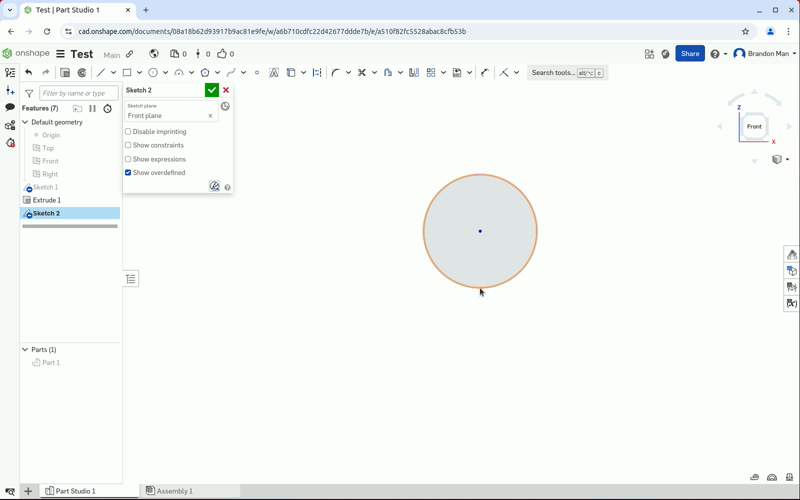
scroll(-6)
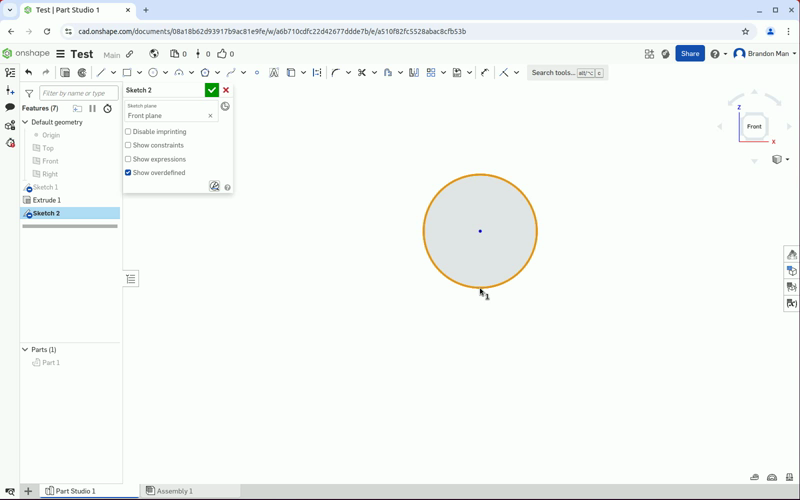
scroll(-6)
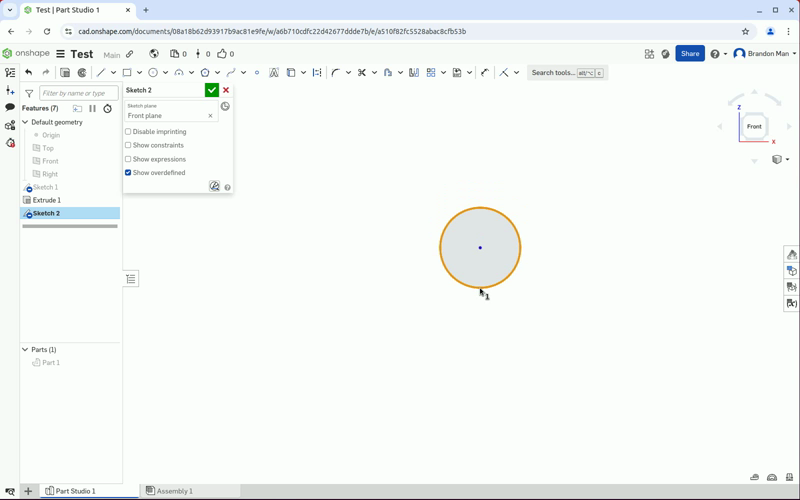
scroll(-6)
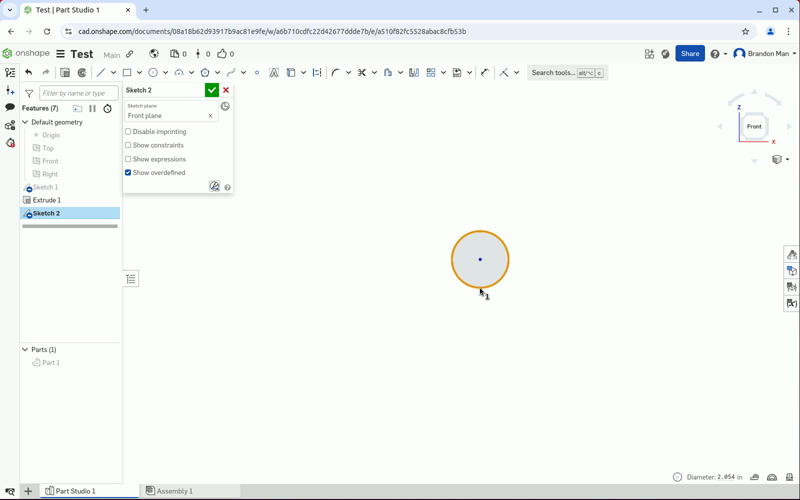
scroll(-6)
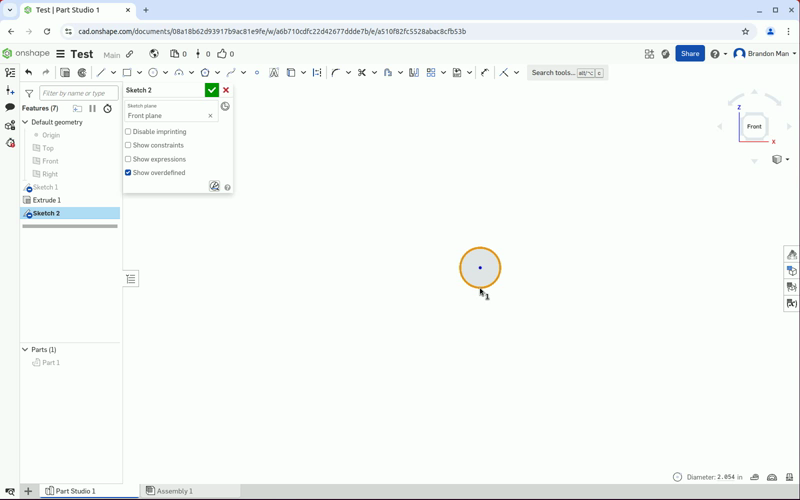
scroll(-6)
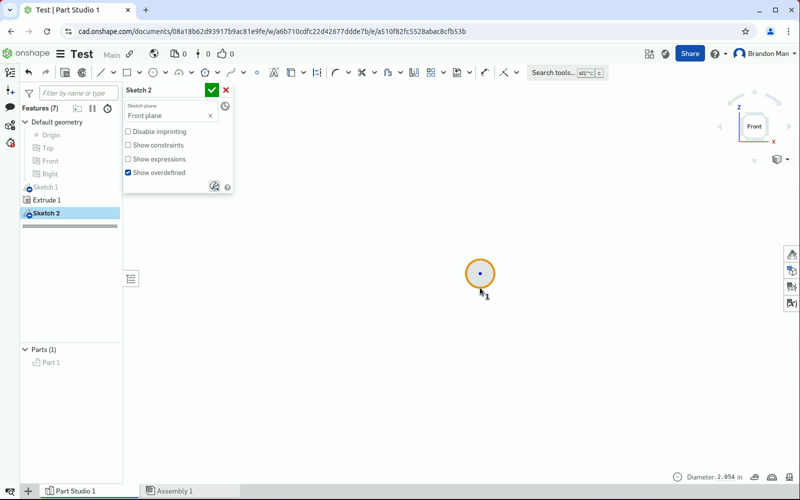
scroll(-6)
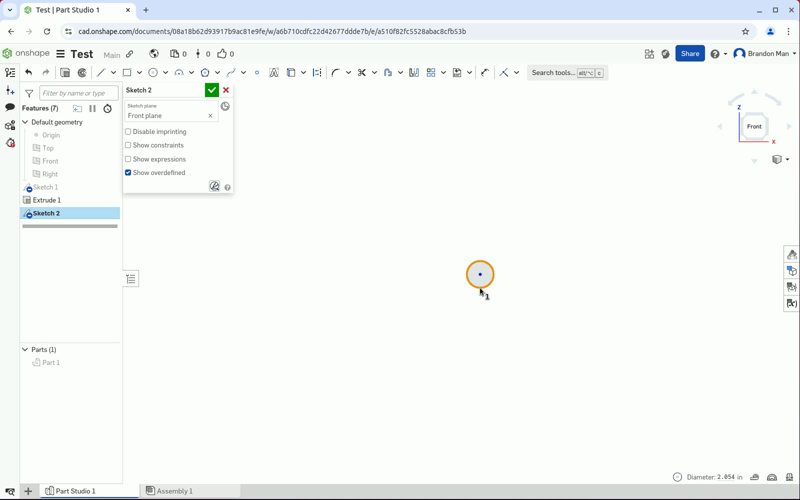
scroll(-6)
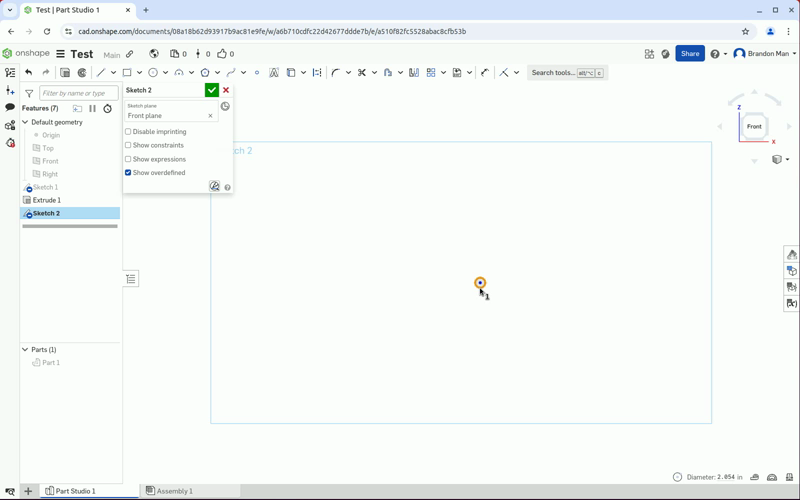
mouse_move(73, 352)
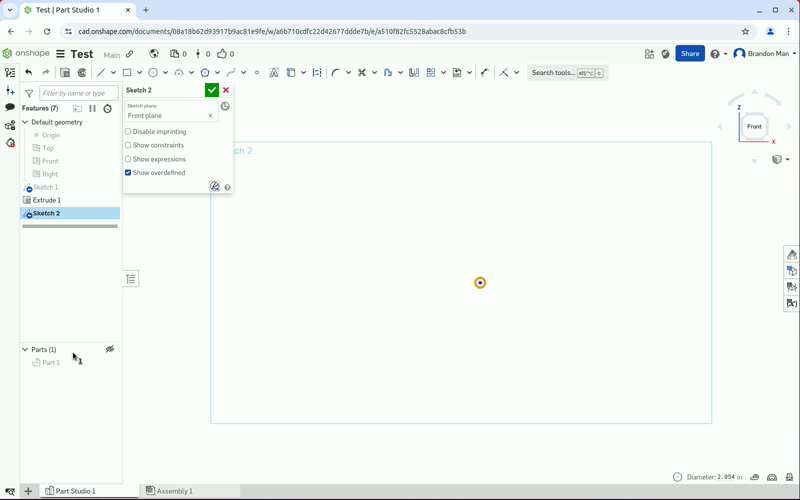
key(shift+y)
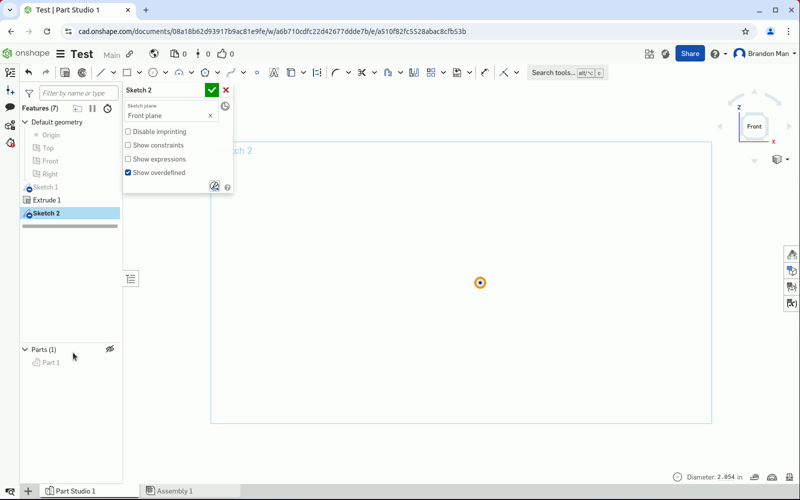
key(shift+e)
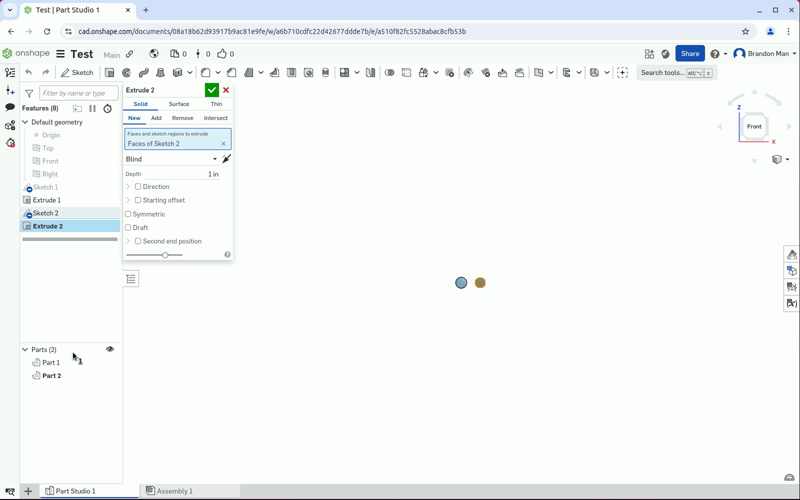
mouse_move(143, 106)
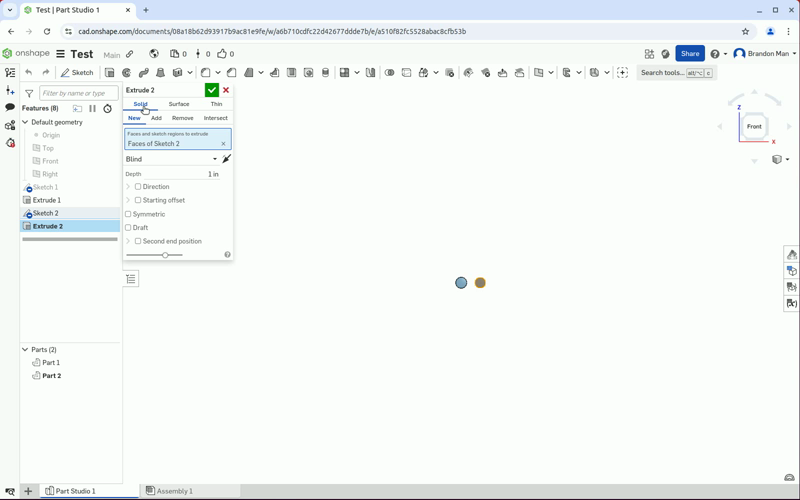
click(143, 106)
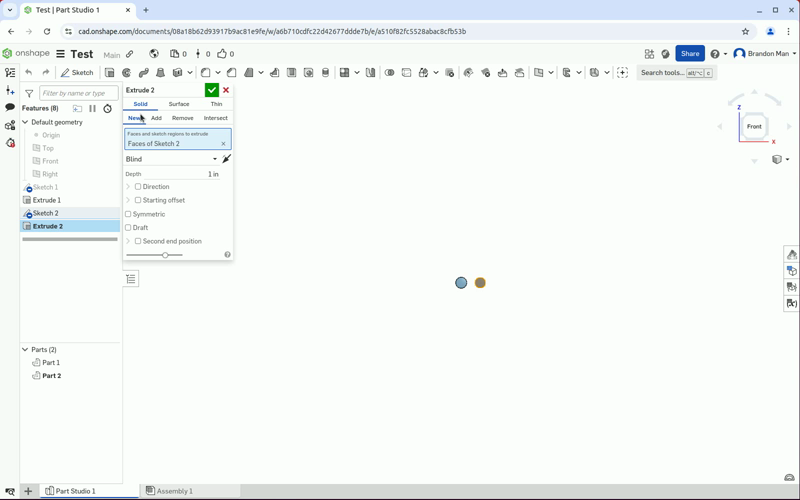
mouse_move(137, 120)
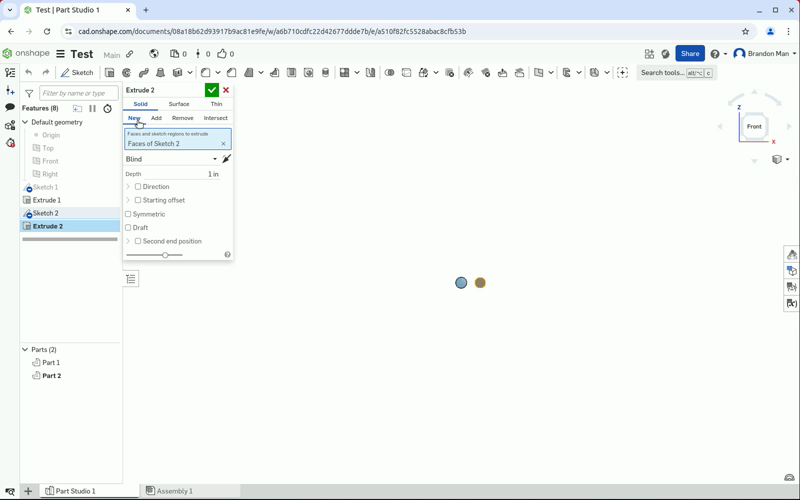
click(137, 120)
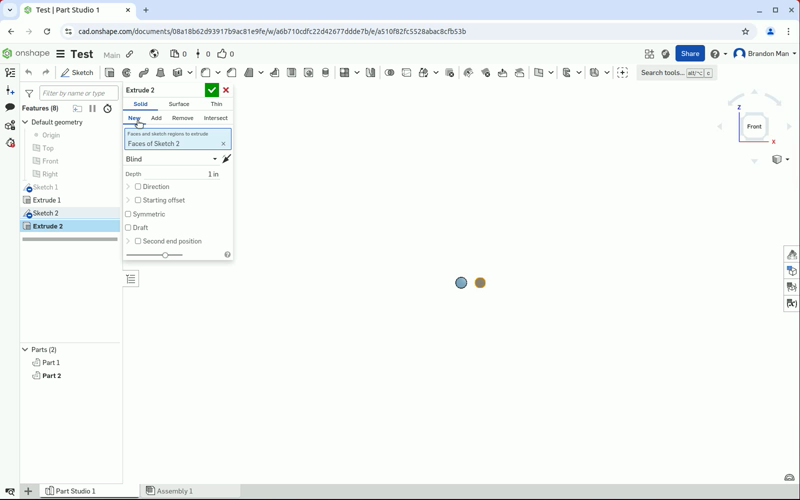
key(tab, 4)
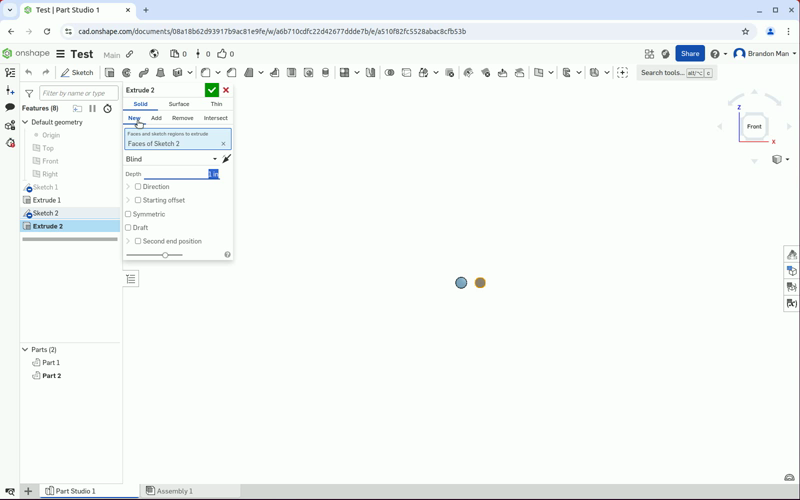
text(6.981)
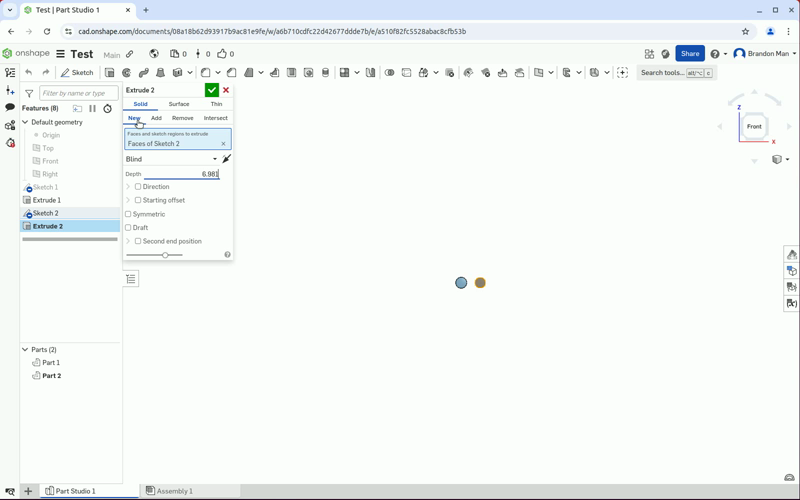
key(enter)
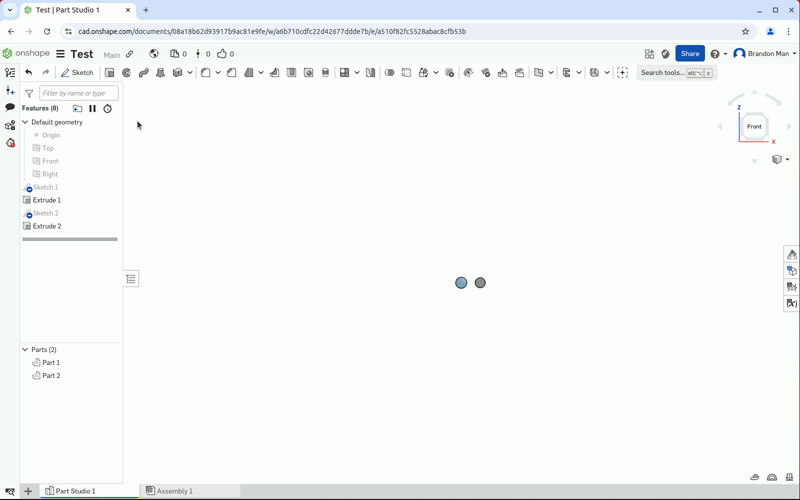
key(shift+h)
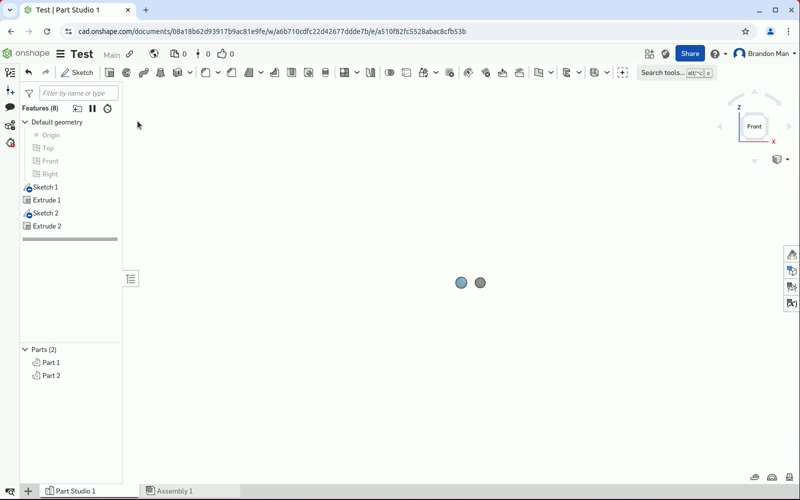
key(shift+h)
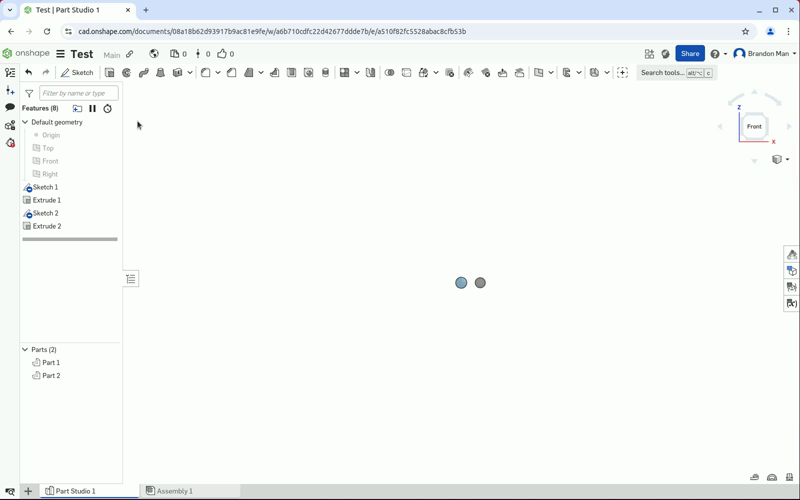
key(shift+7)
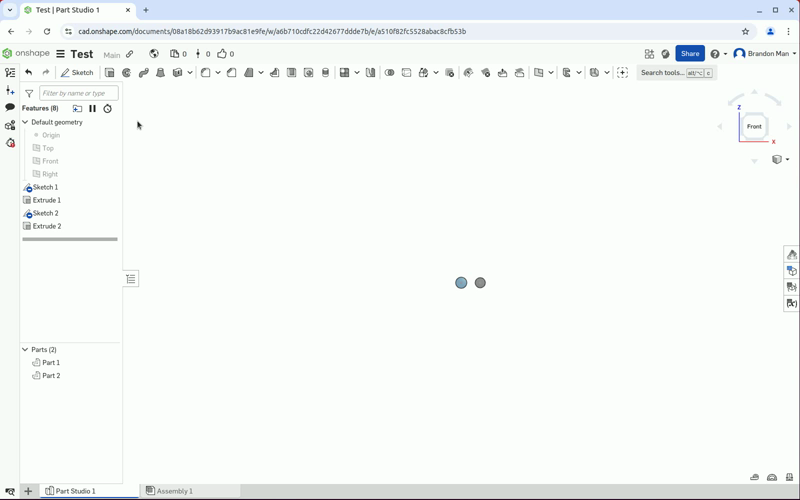
key(left, 2)
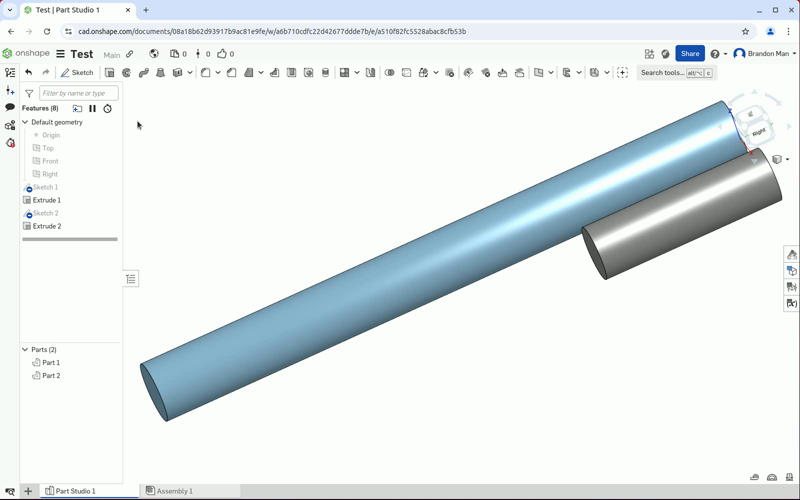
key(down, 2)
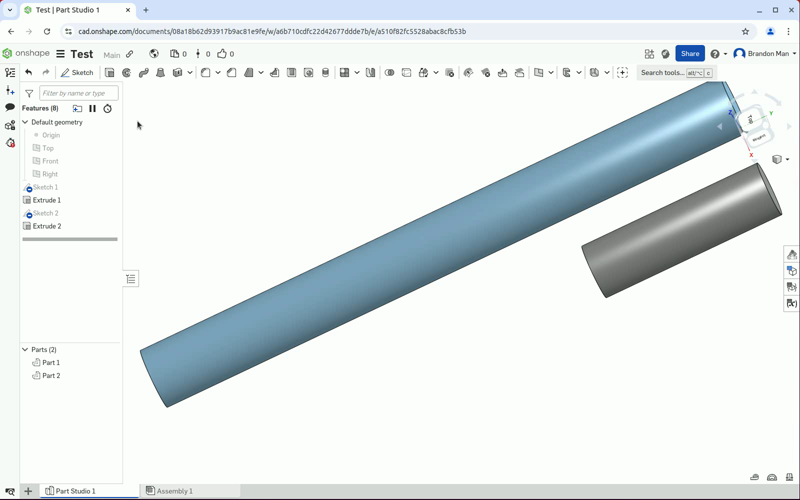
key(up, 2)
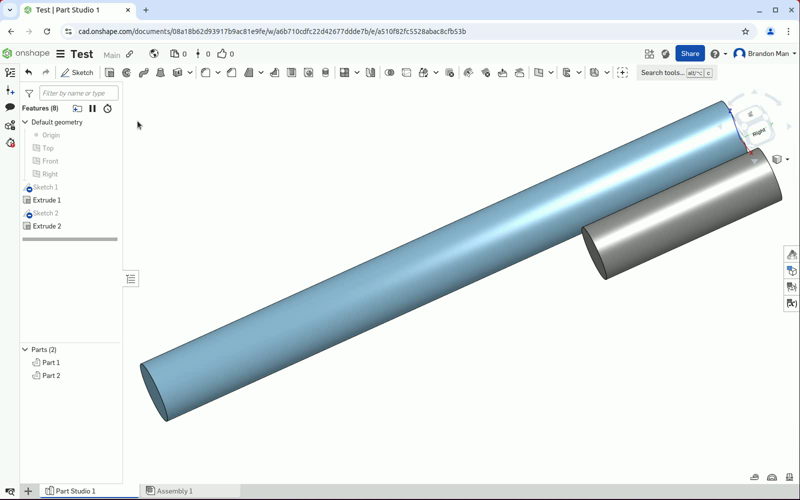
key(right, 2)
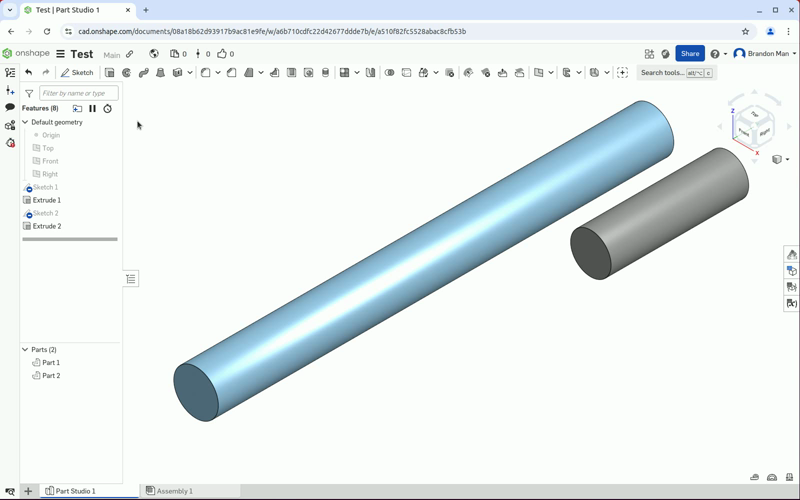
mouse_move(73, 189)
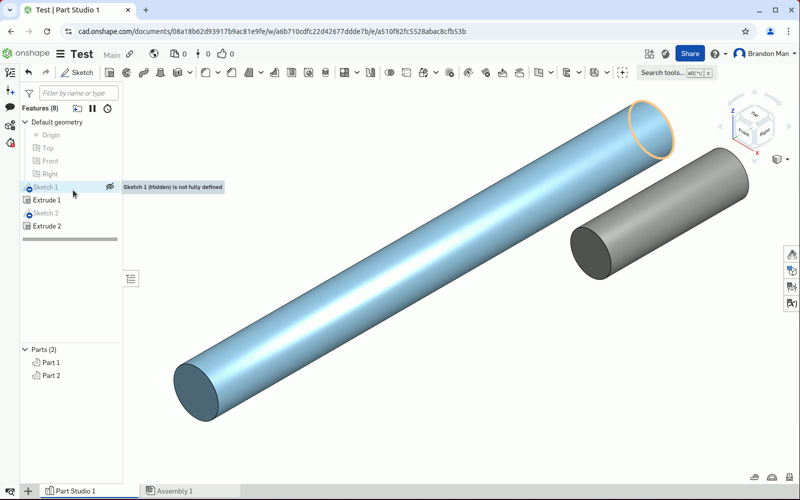
click(73, 189)